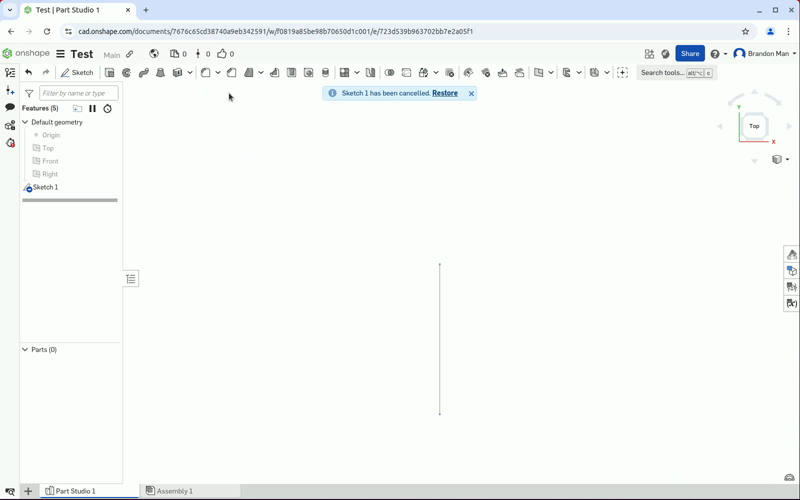
key(shift+h)
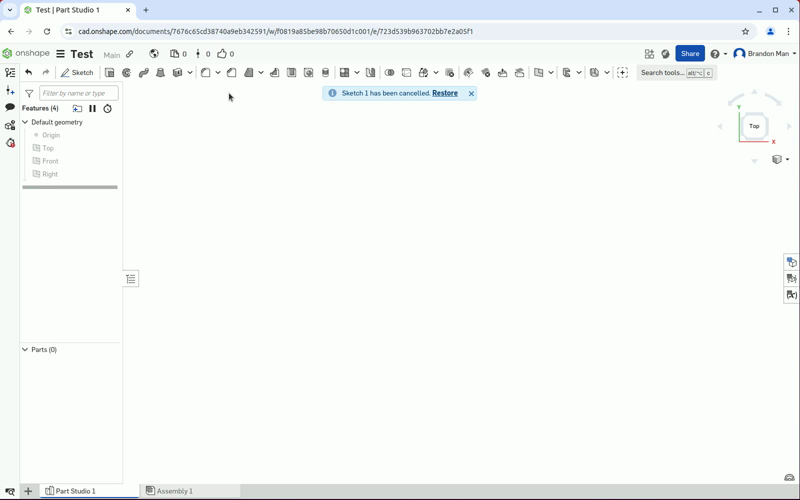
mouse_move(73, 352)
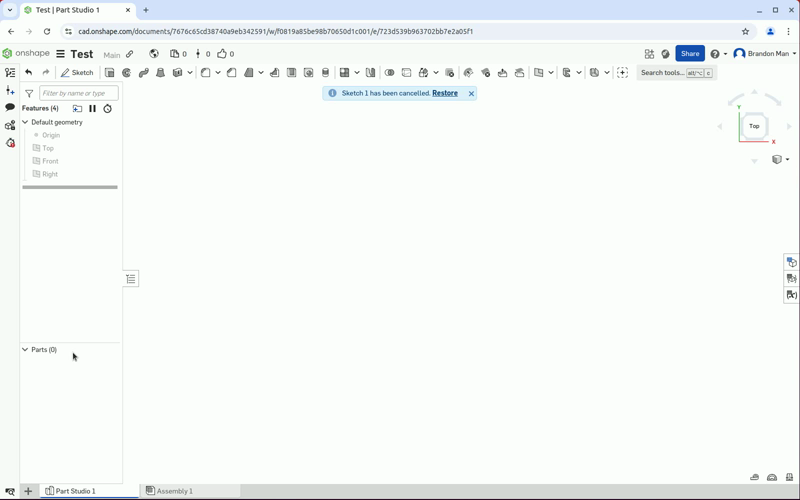
key(y)
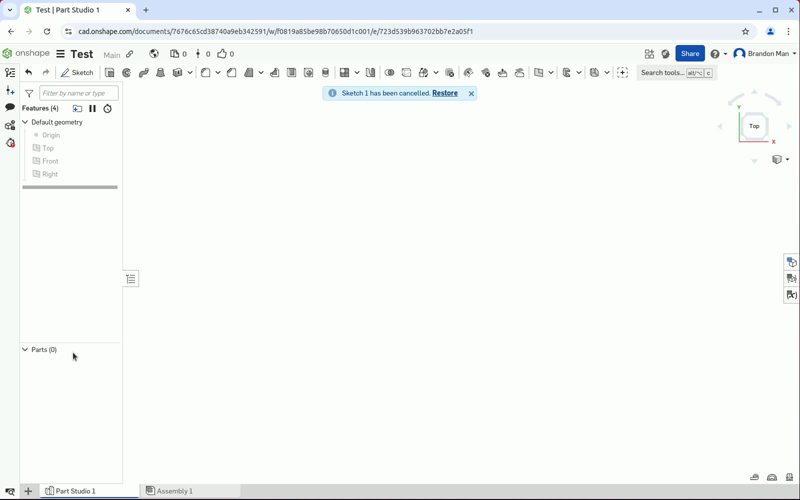
key(shift+p)
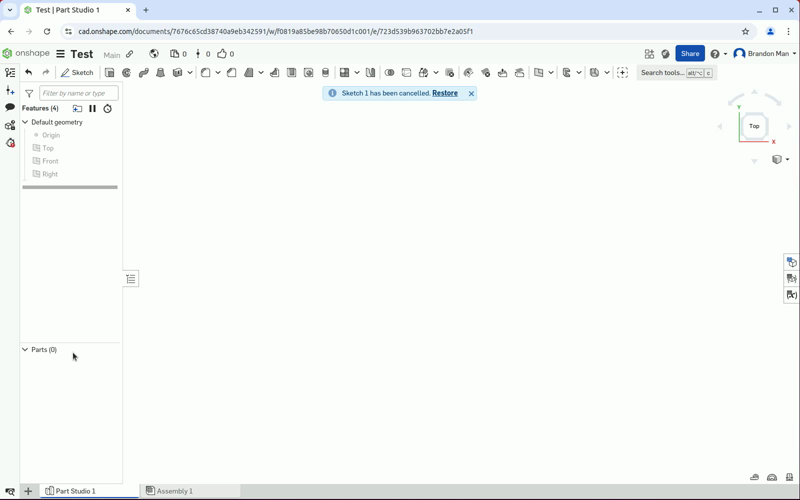
key(space)
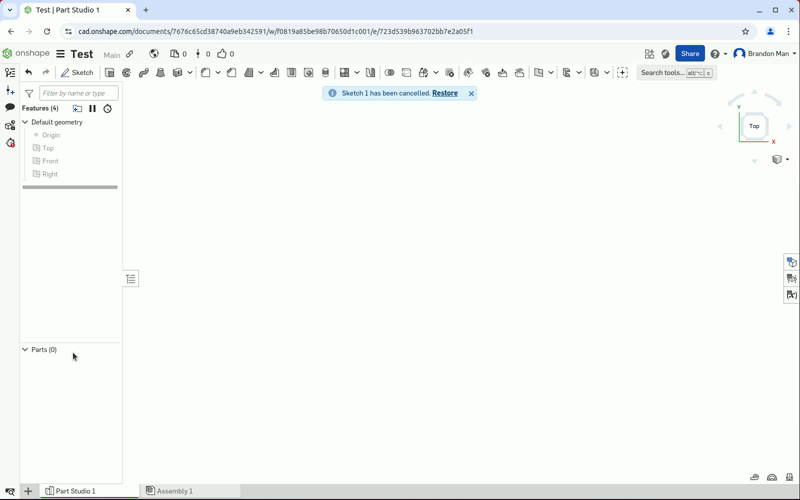
key_down(shift)
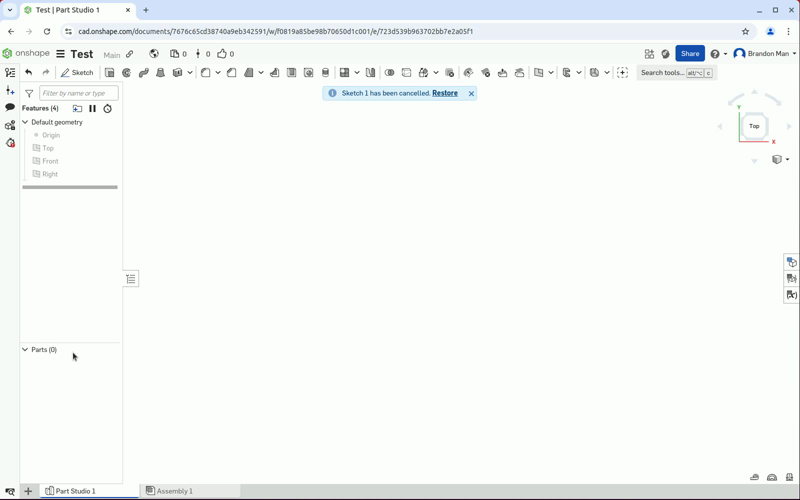
key(up)
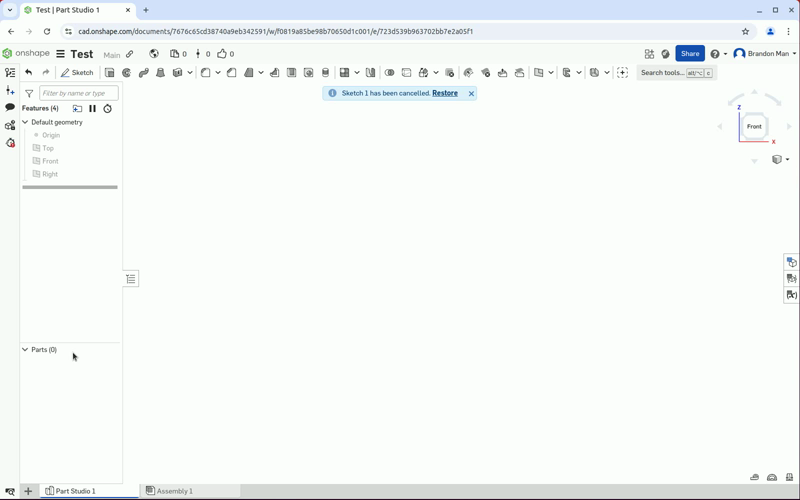
key_up(shift)
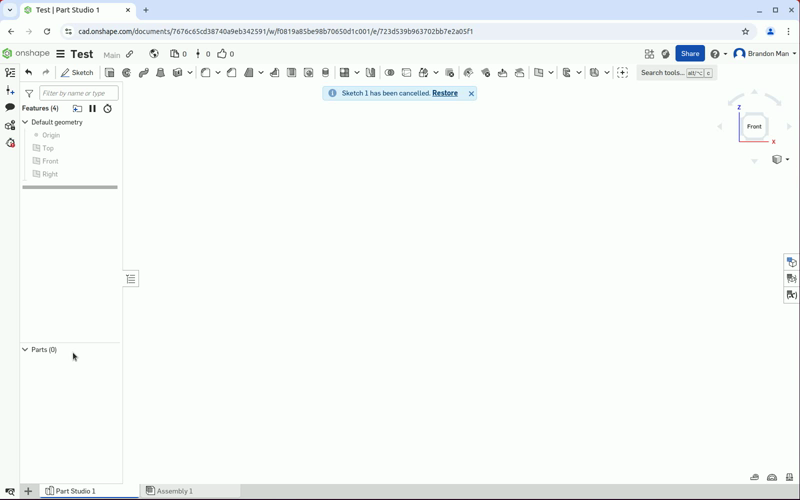
mouse_move(73, 352)
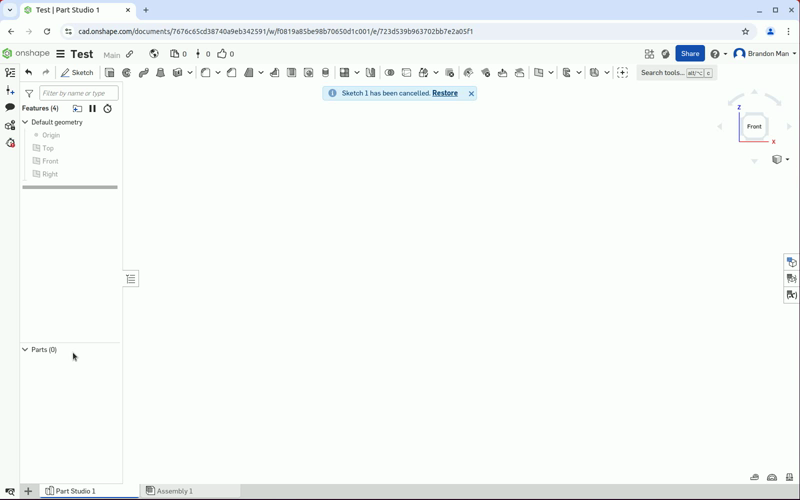
key(shift+y)
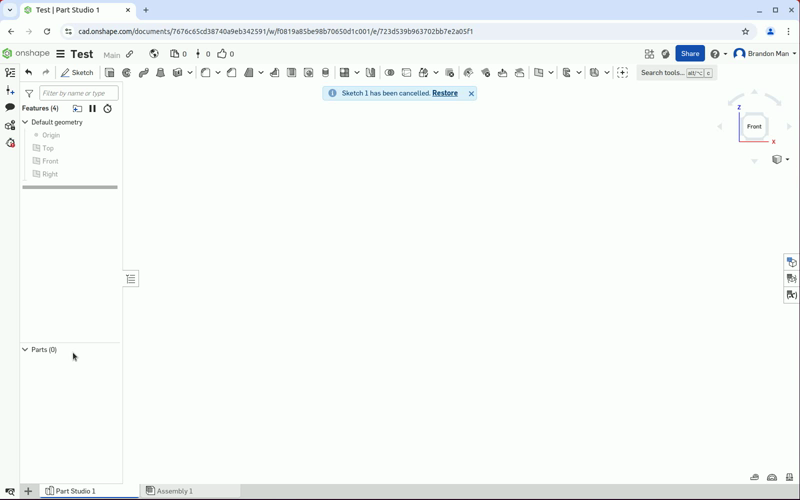
key(shift+s)
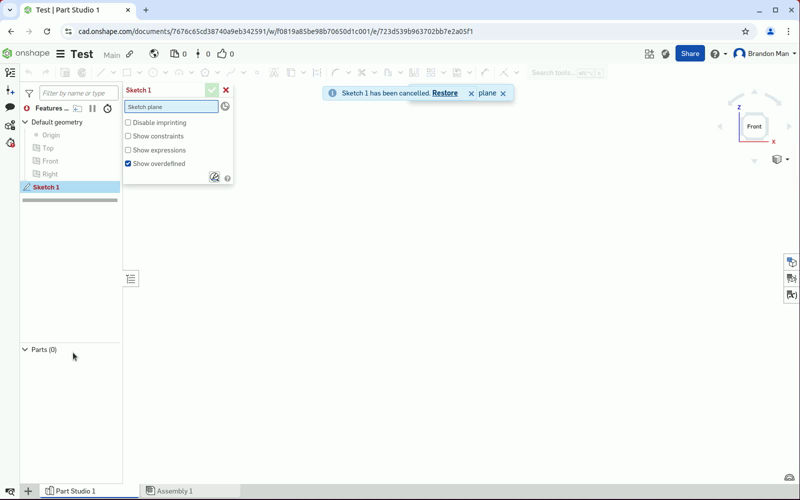
mouse_move(73, 163)
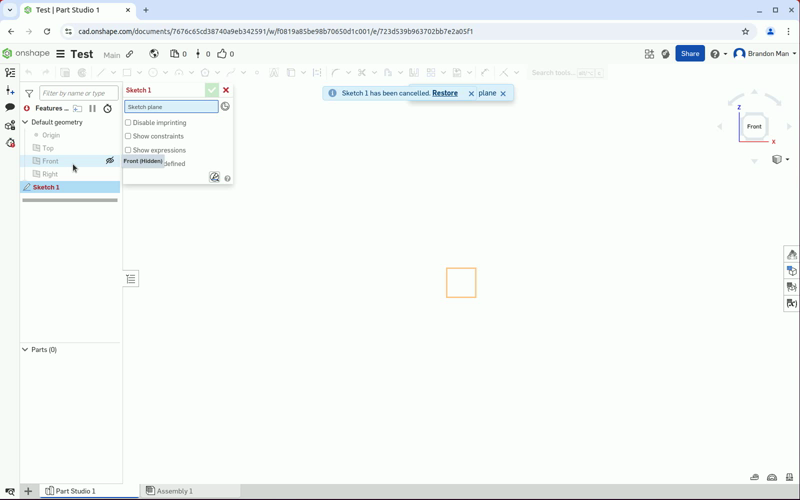
click(73, 163)
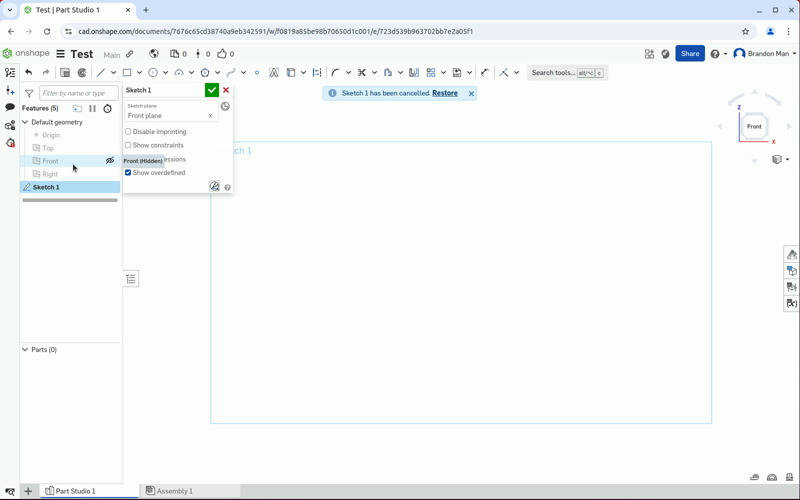
mouse_move(73, 352)
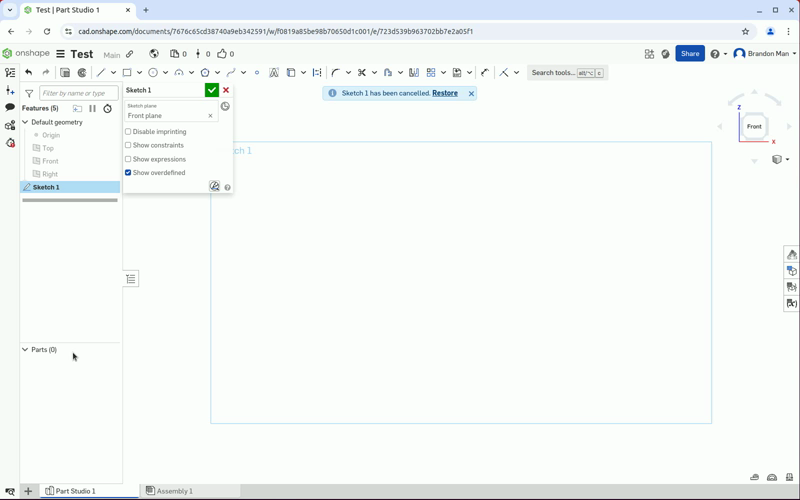
key(y)
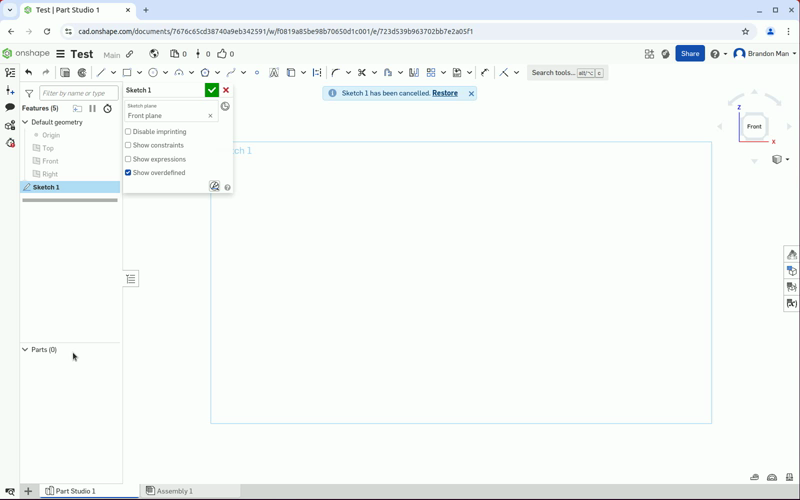
key(l)
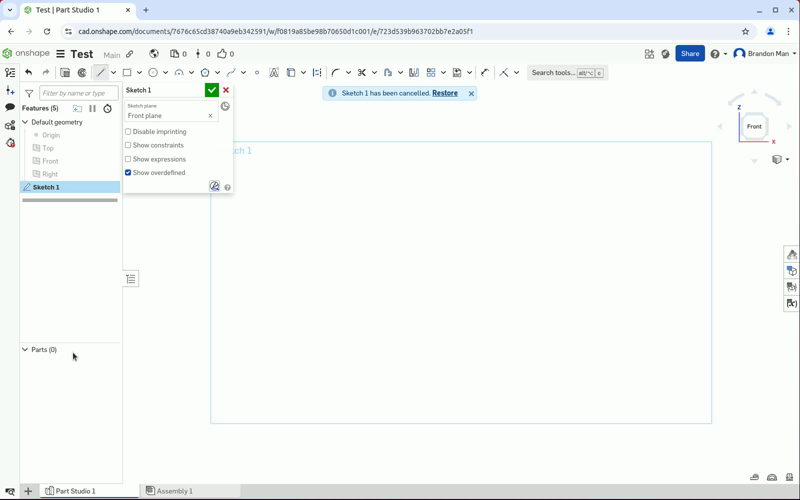
key_down(shift)
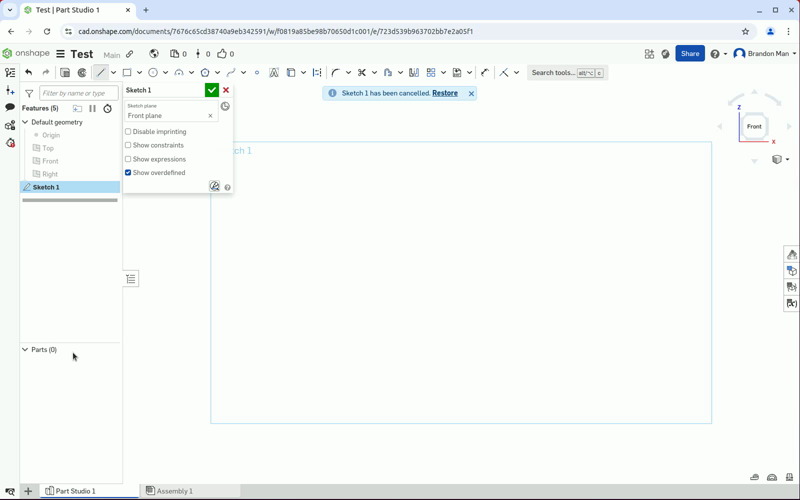
mouse_move(396, 282)
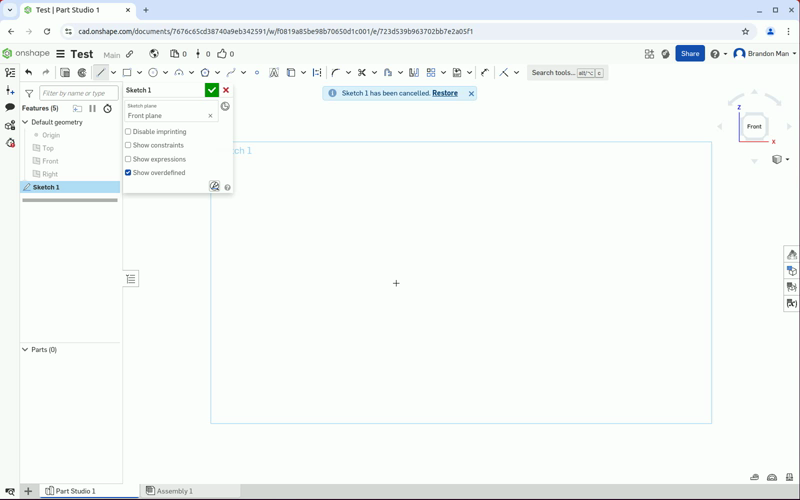
click(396, 282)
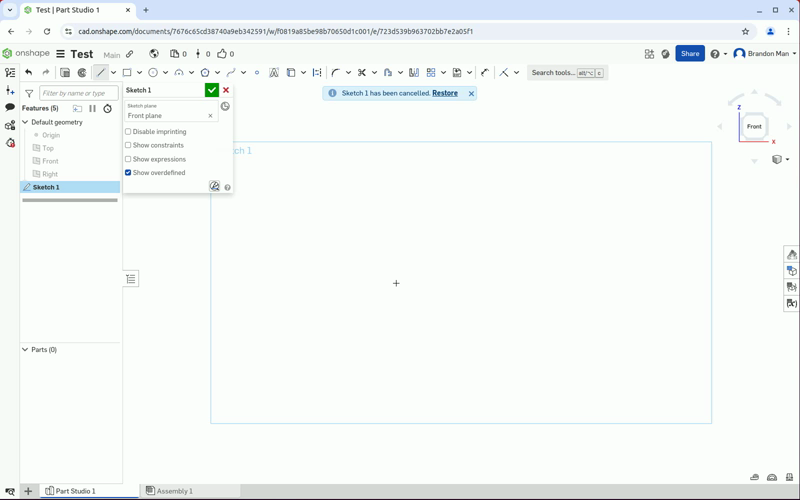
key_up(shift)
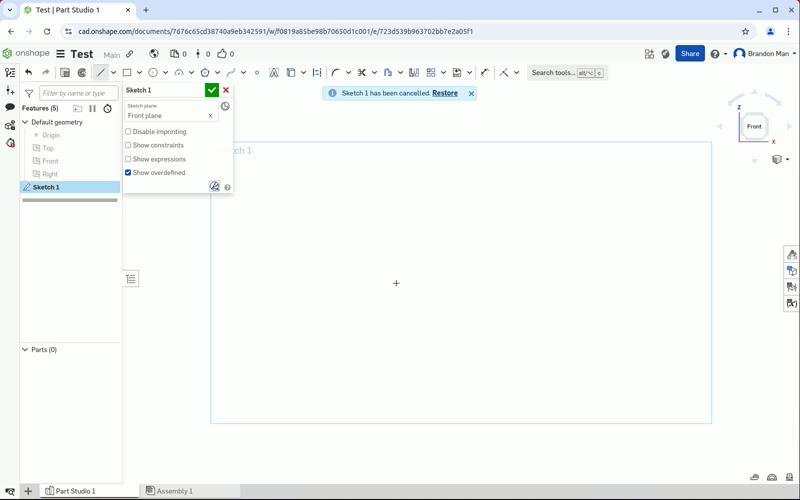
key_down(shift)
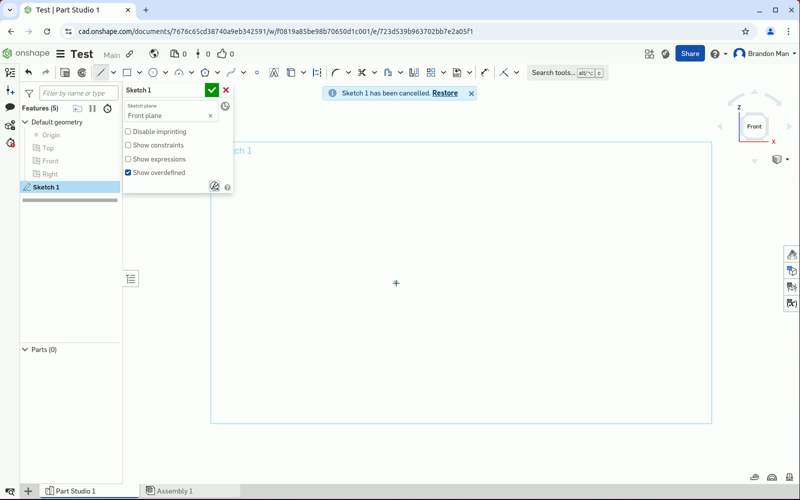
mouse_move(426, 282)
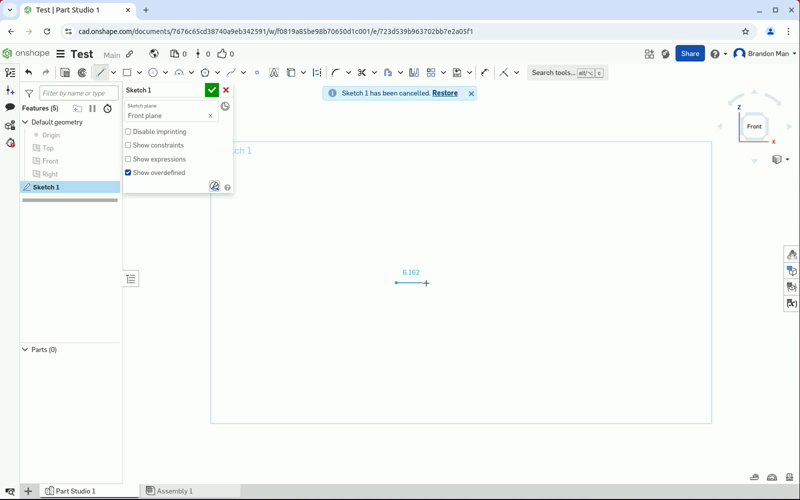
mouse_move(449, 282)
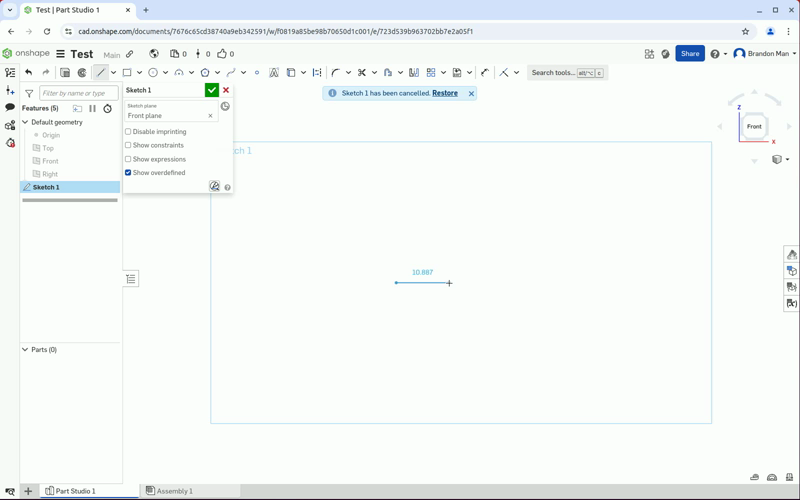
click(449, 282)
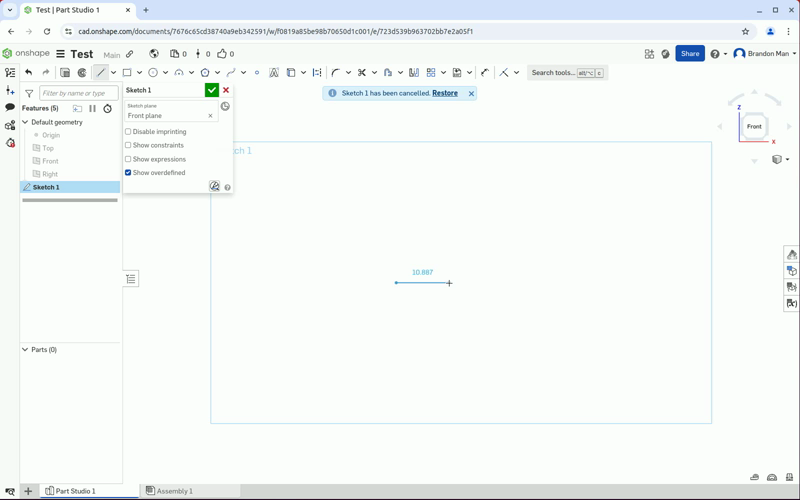
key_up(shift)
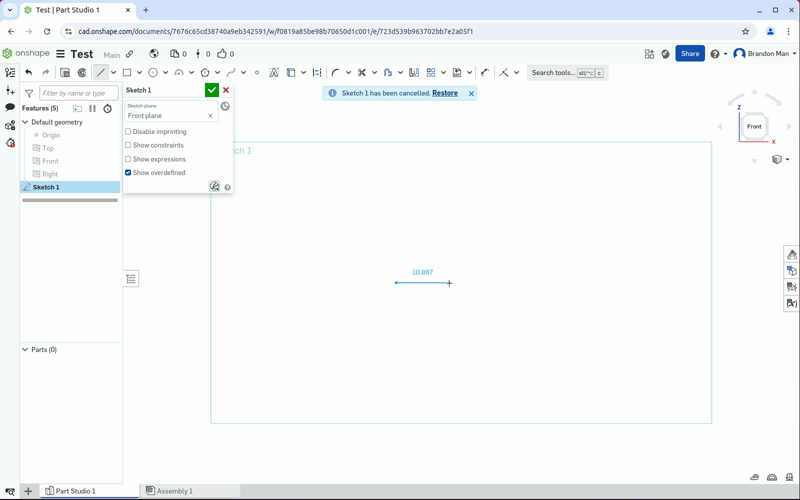
key_down(shift)
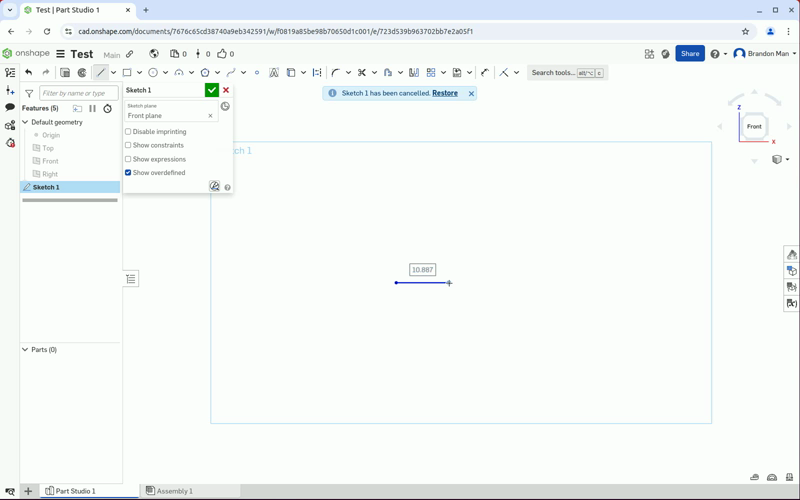
mouse_move(479, 282)
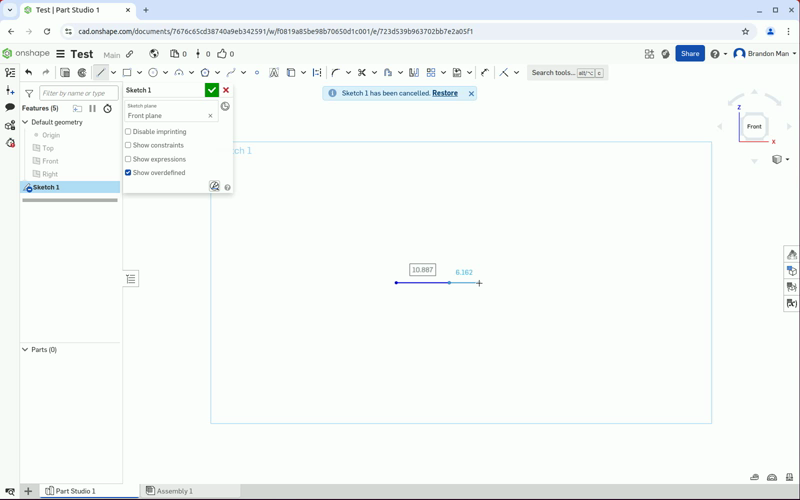
mouse_move(449, 264)
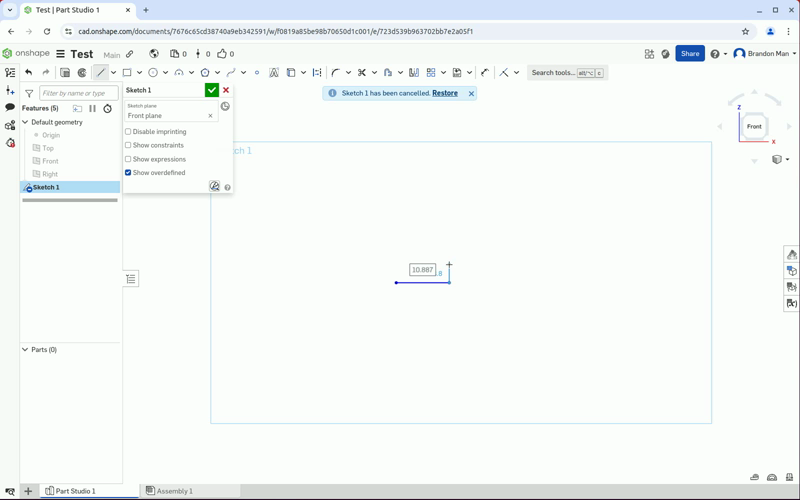
click(449, 264)
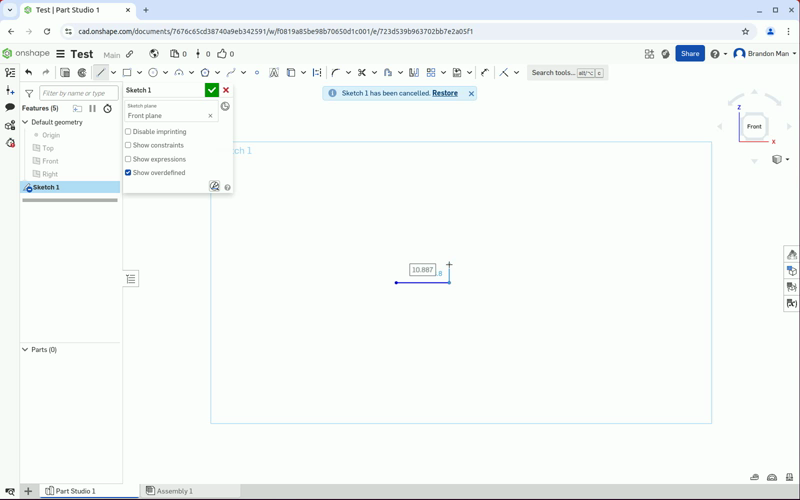
key_up(shift)
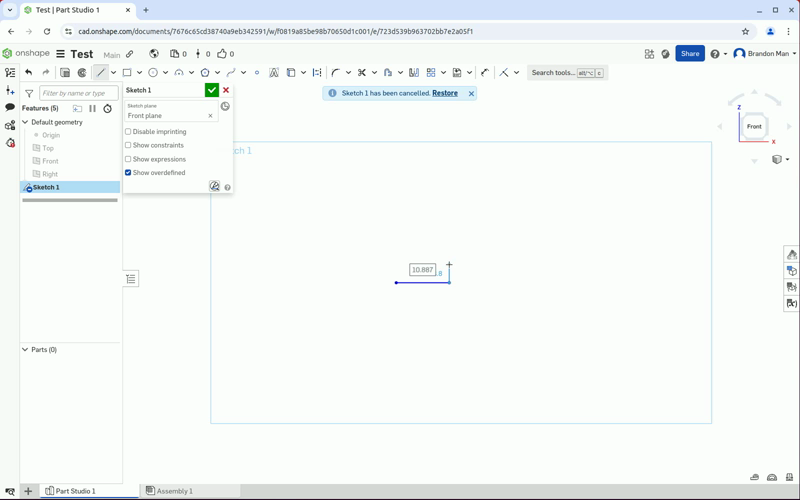
key_down(shift)
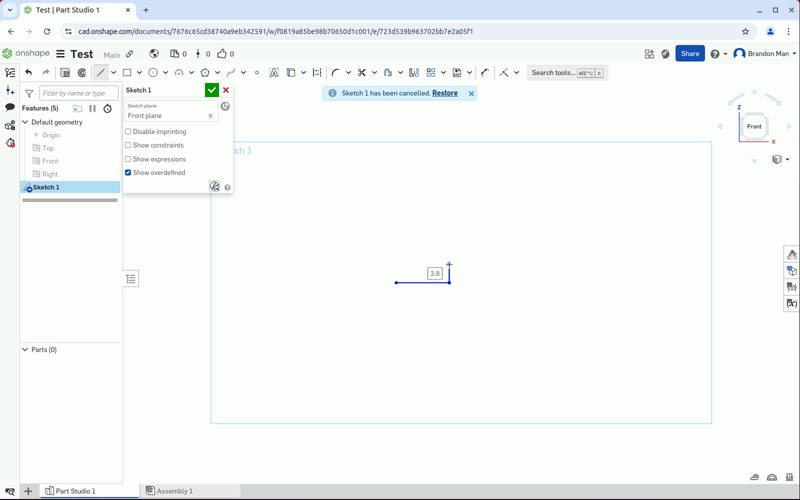
mouse_move(479, 264)
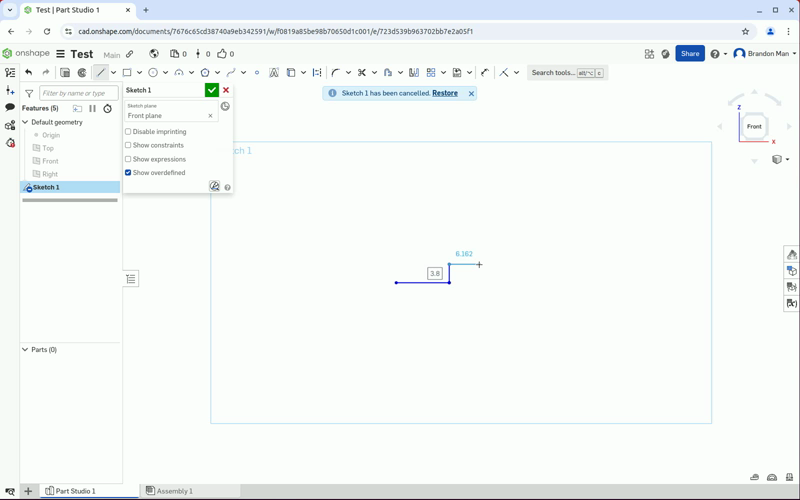
mouse_move(472, 264)
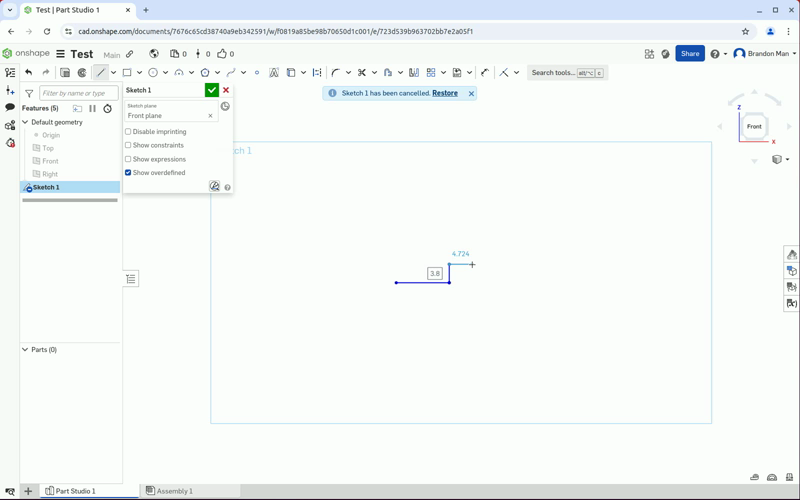
click(472, 264)
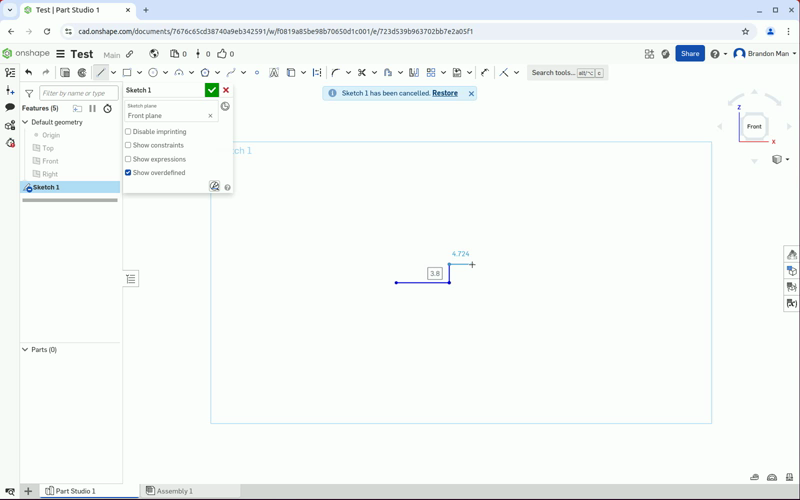
key_up(shift)
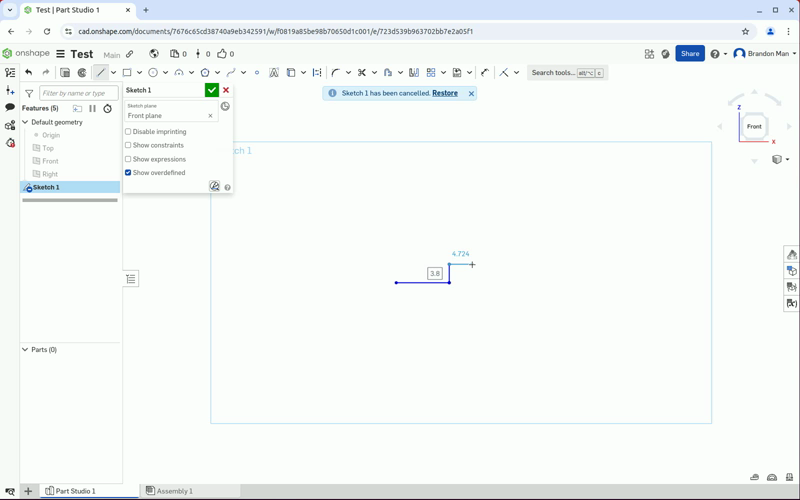
key_down(shift)
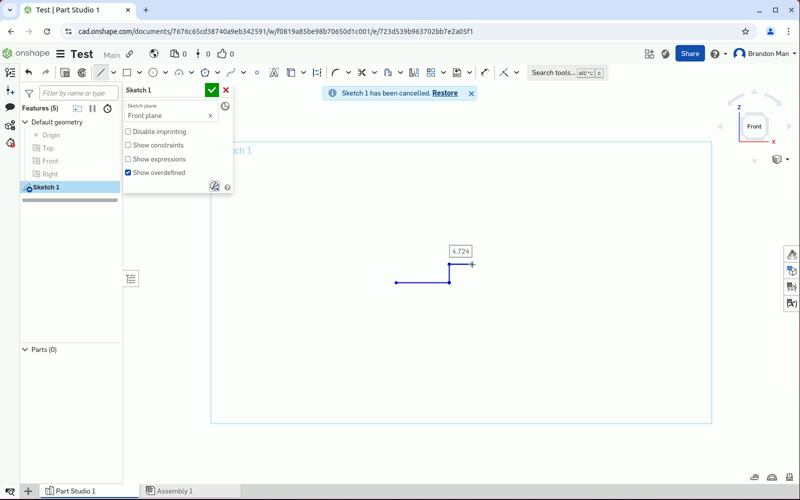
mouse_move(502, 264)
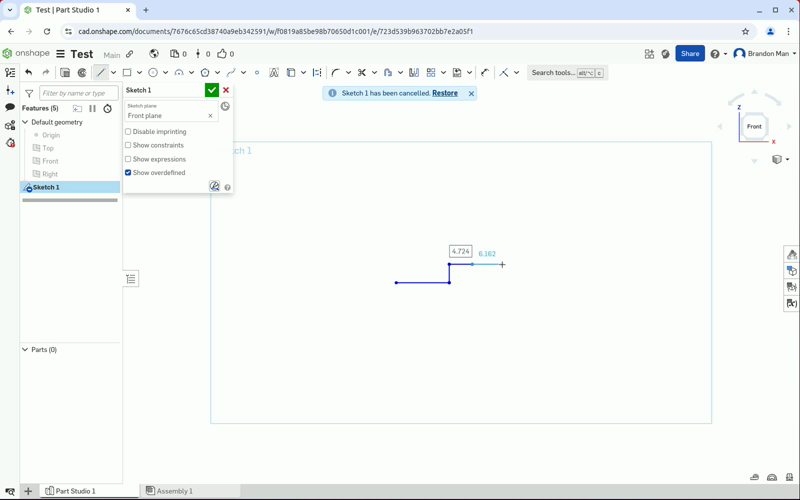
mouse_move(472, 282)
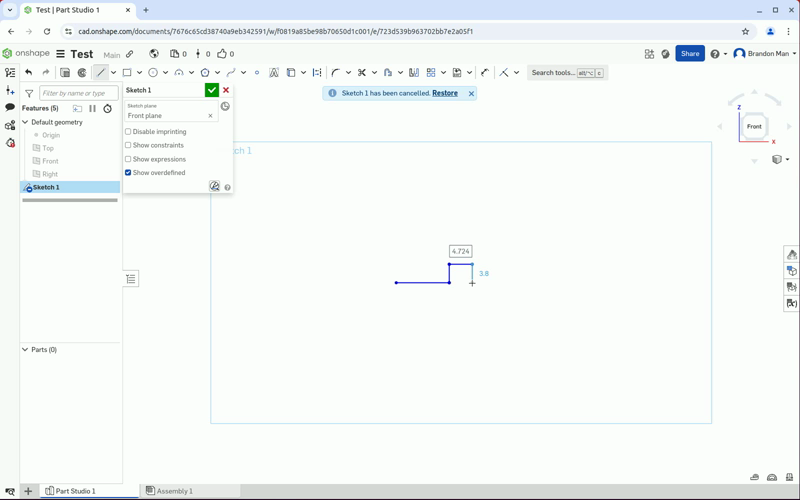
click(472, 282)
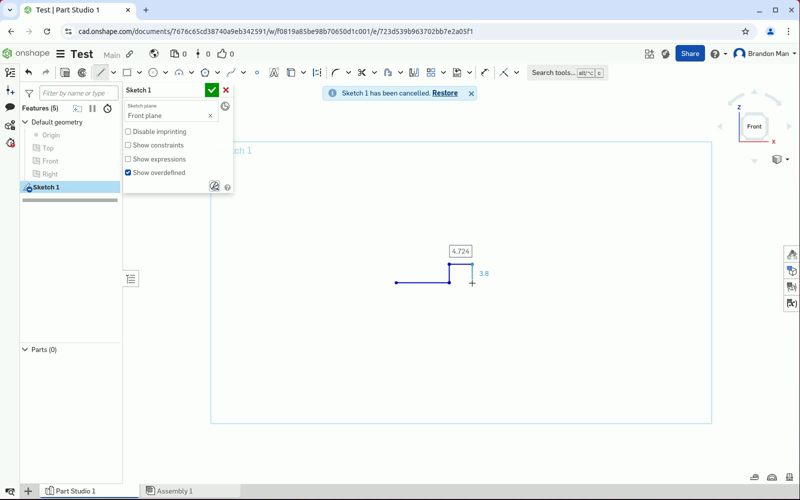
key_up(shift)
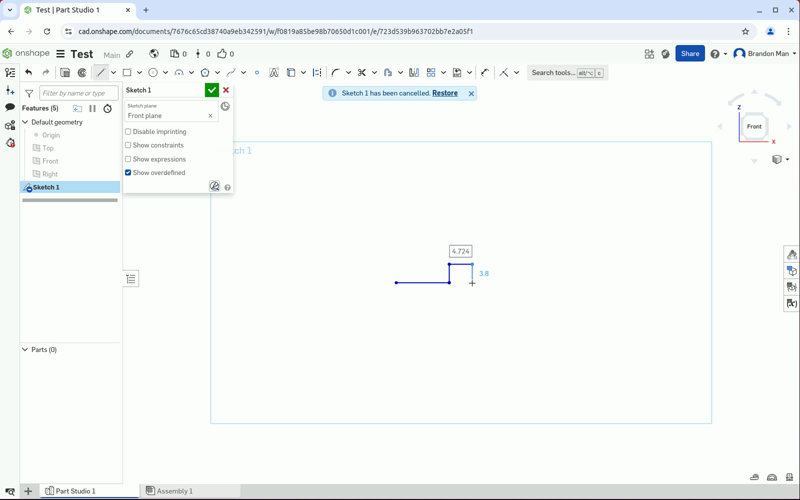
key_down(shift)
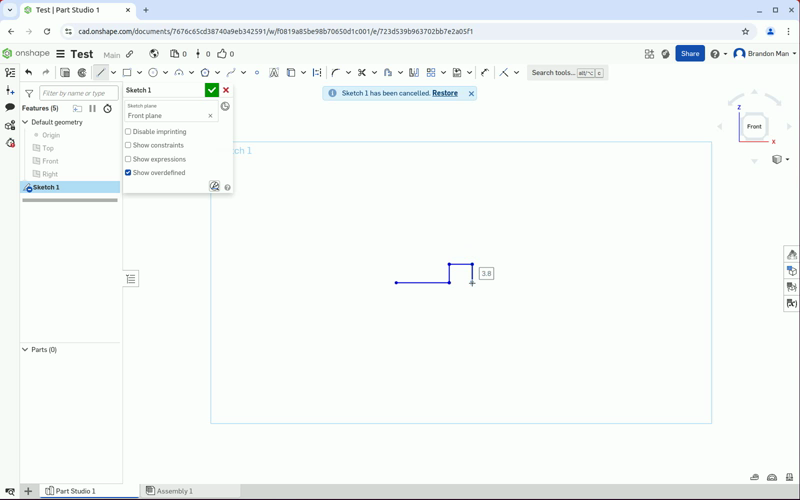
mouse_move(502, 282)
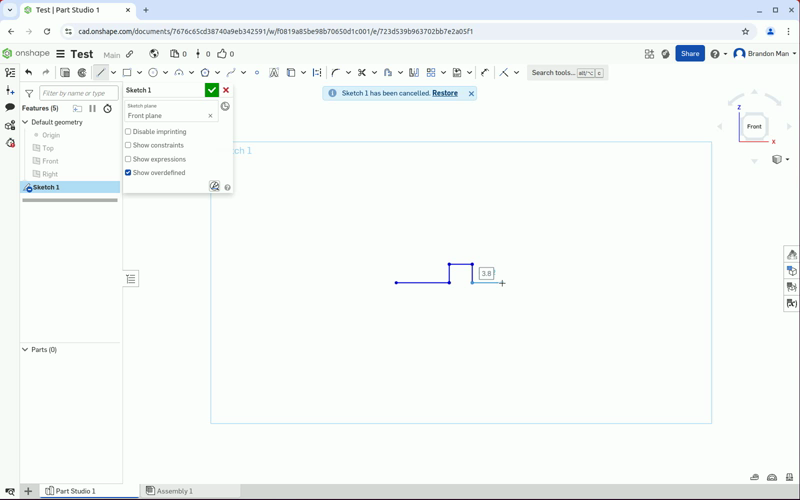
mouse_move(525, 282)
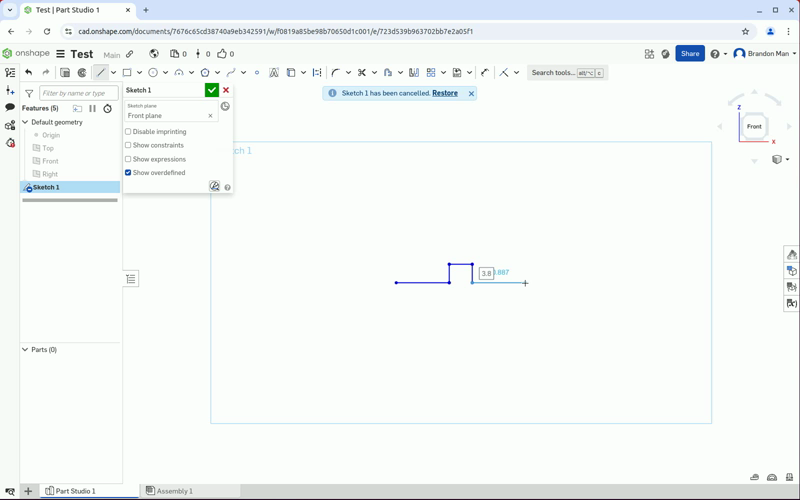
click(525, 282)
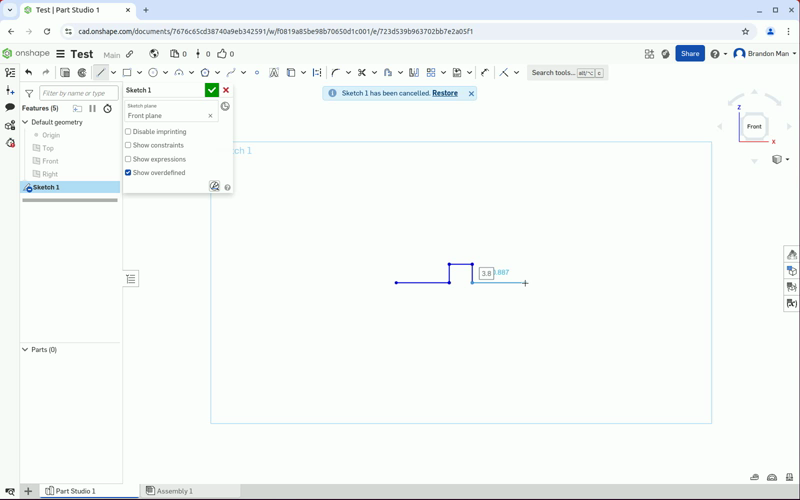
key_up(shift)
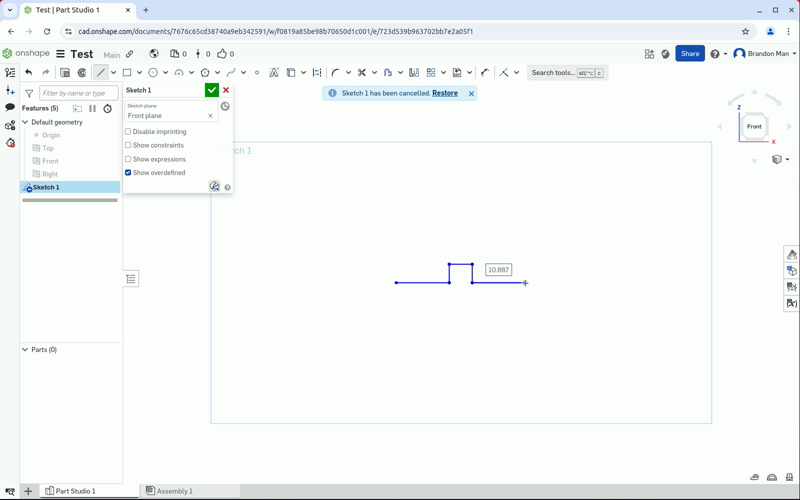
key_down(shift)
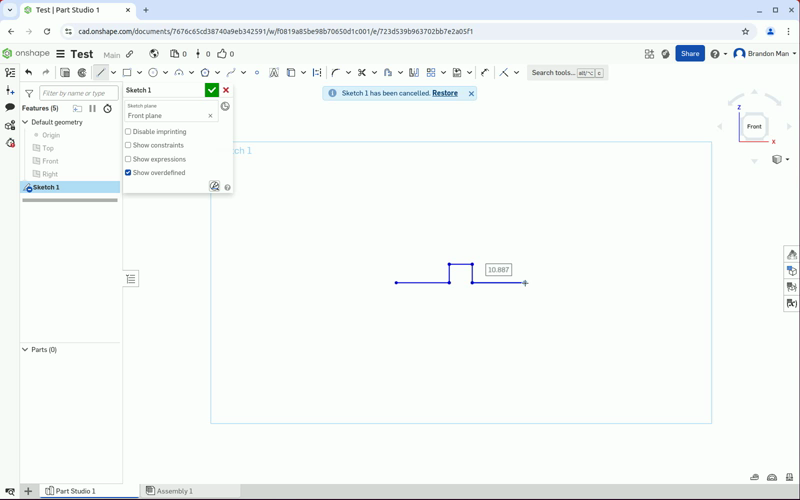
mouse_move(483, 224)
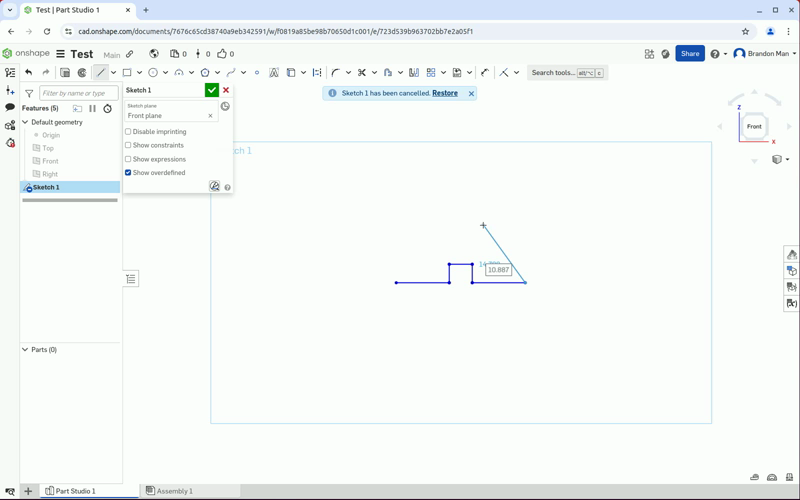
click(483, 224)
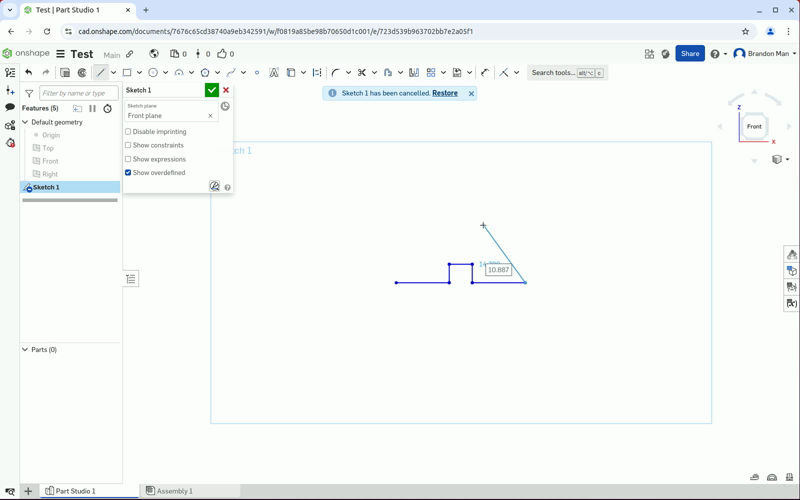
key_up(shift)
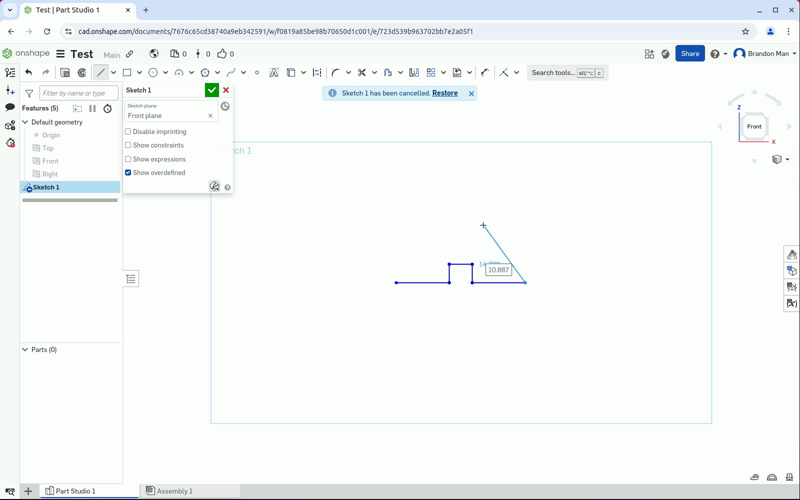
key_down(shift)
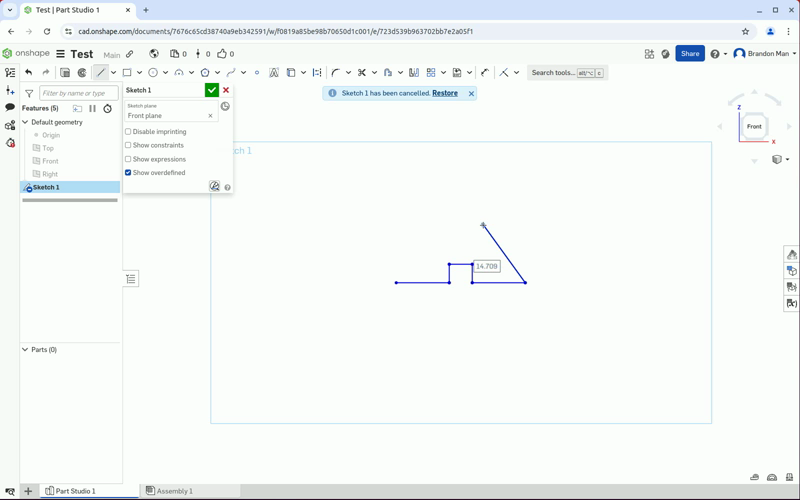
mouse_move(513, 224)
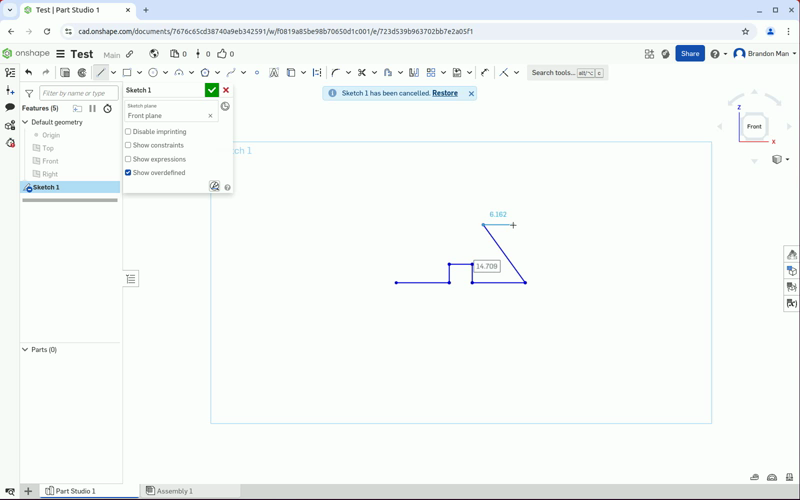
mouse_move(438, 224)
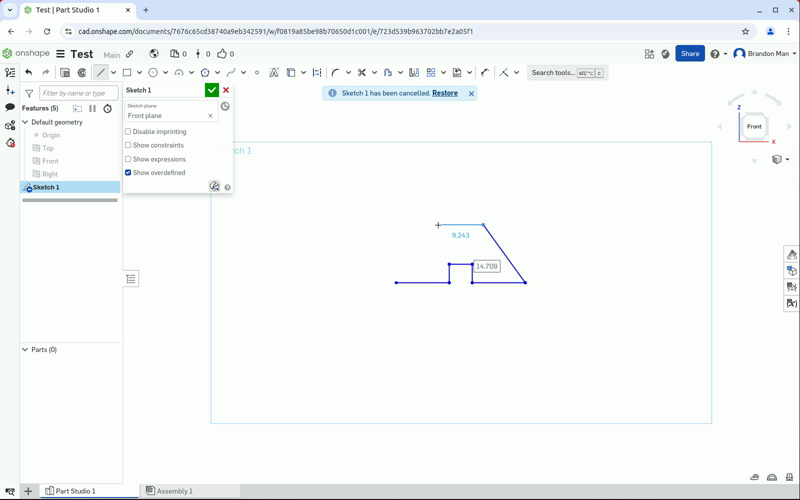
click(438, 224)
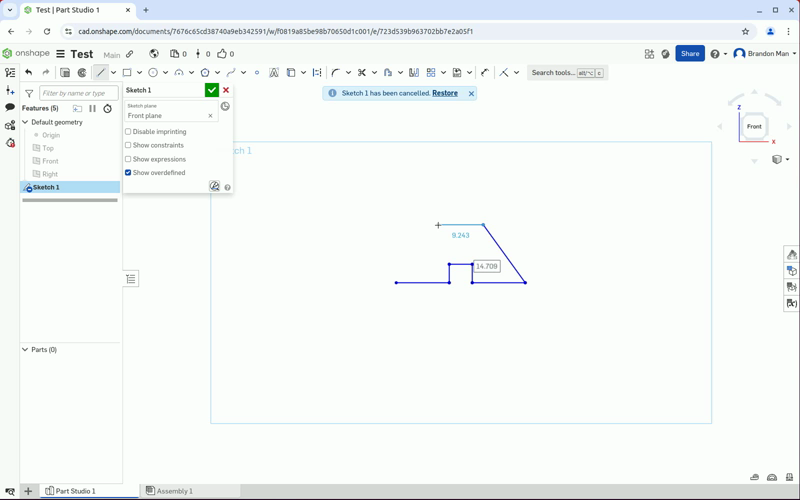
key_up(shift)
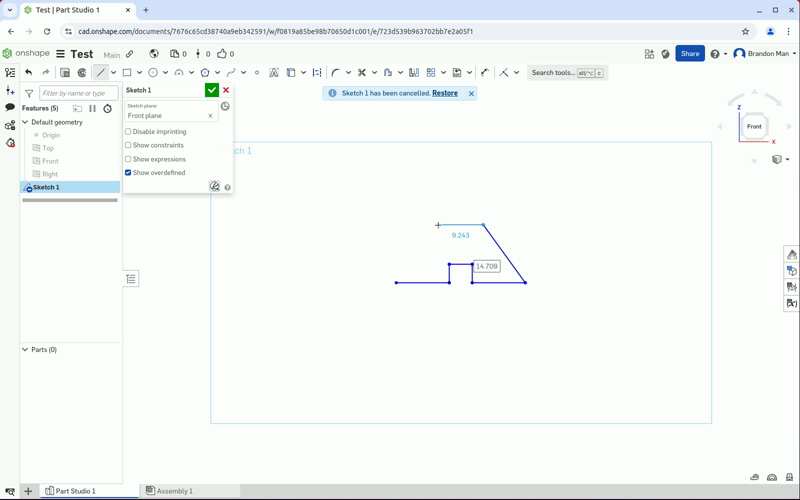
key_down(shift)
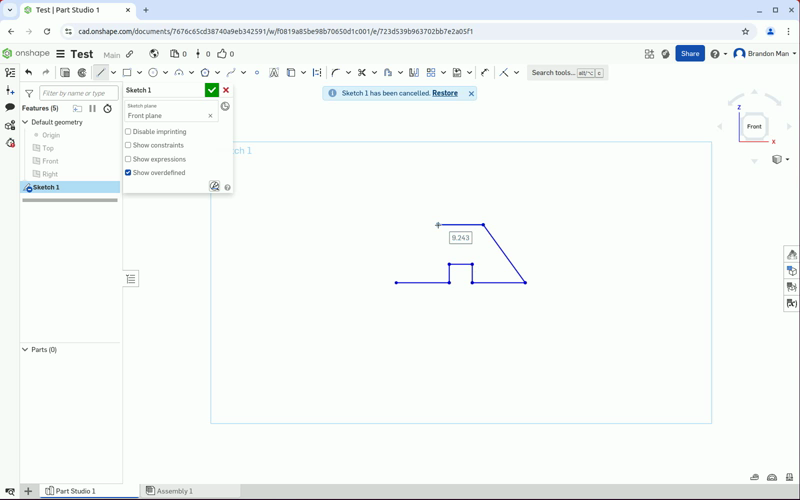
mouse_move(396, 282)
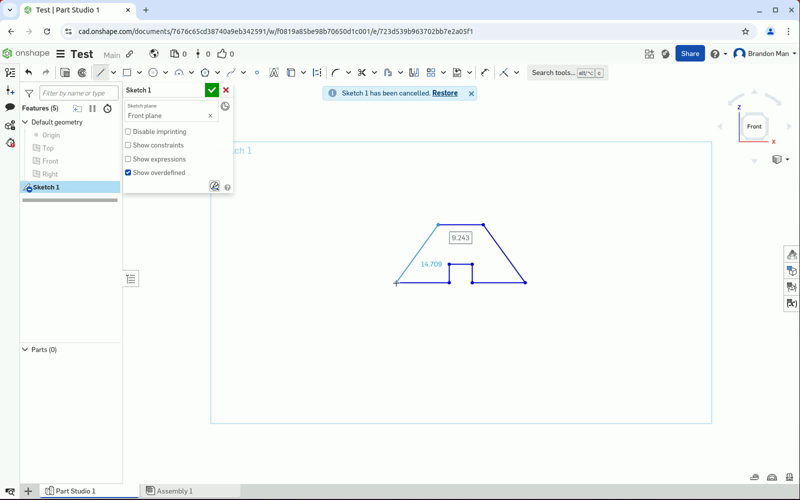
key_up(shift)
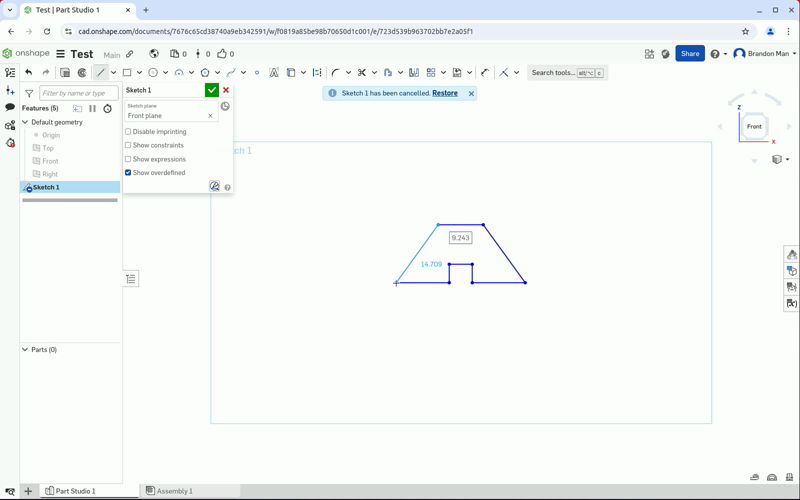
click(396, 282)
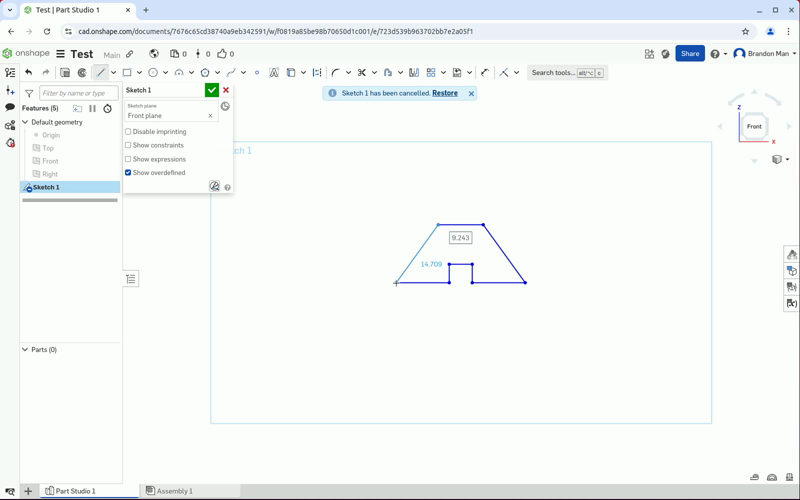
key(esc)
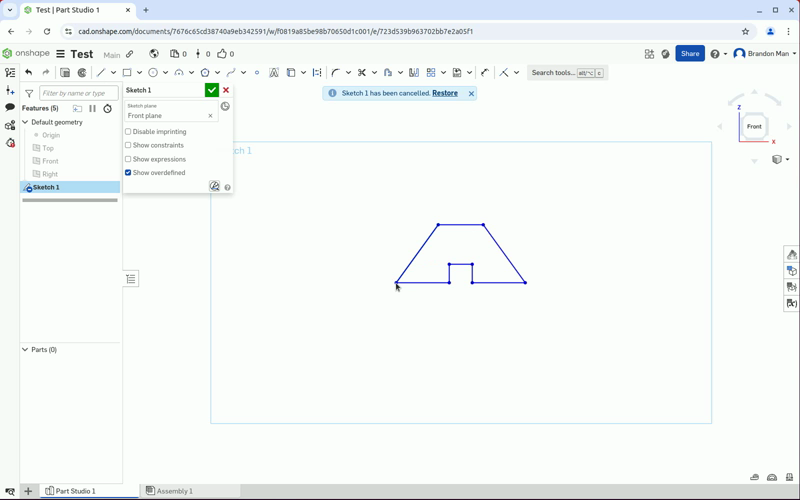
mouse_move(428, 250)
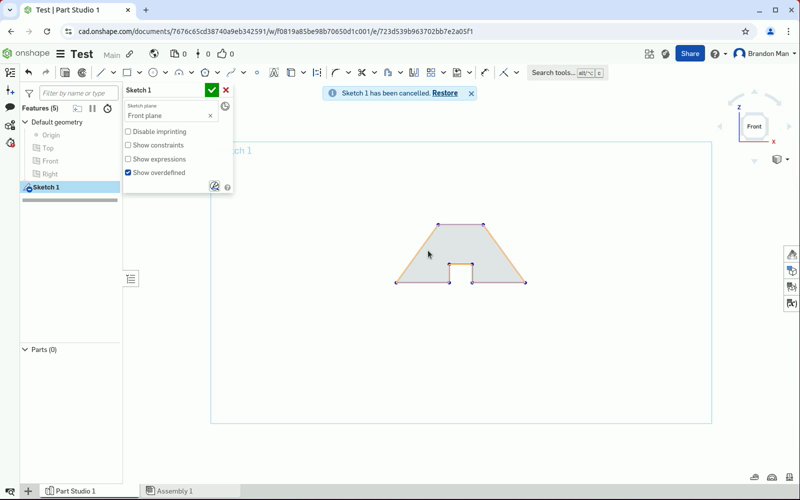
click(428, 250)
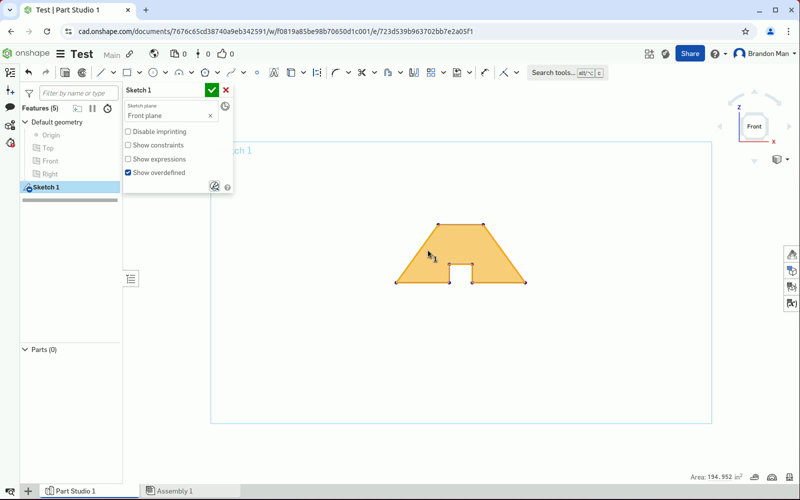
mouse_move(73, 352)
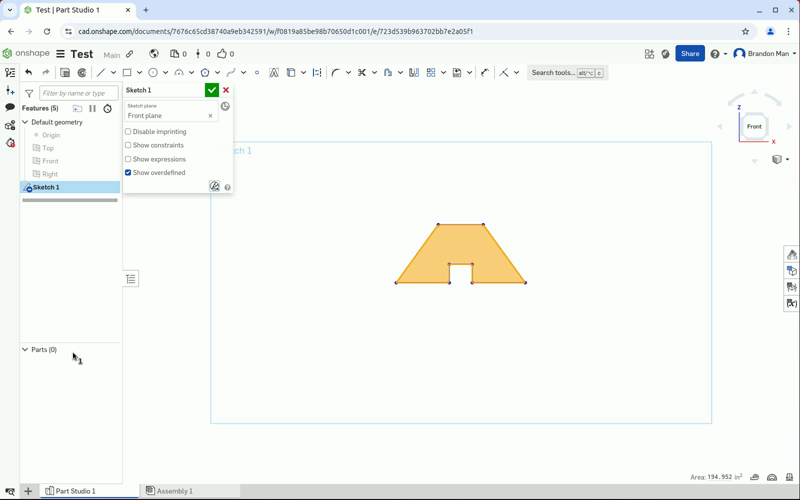
key(shift+y)
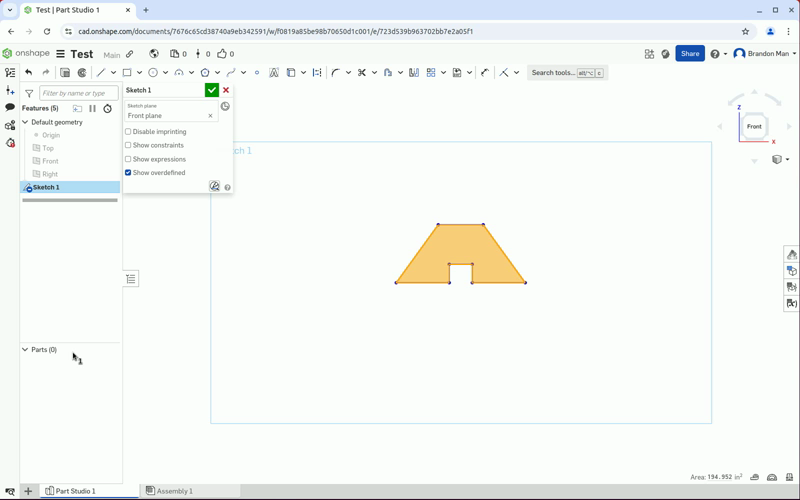
key(shift+e)
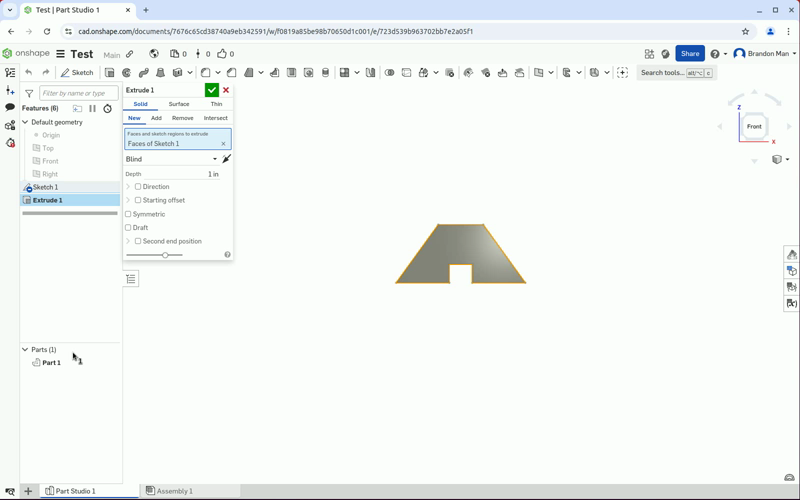
mouse_move(143, 106)
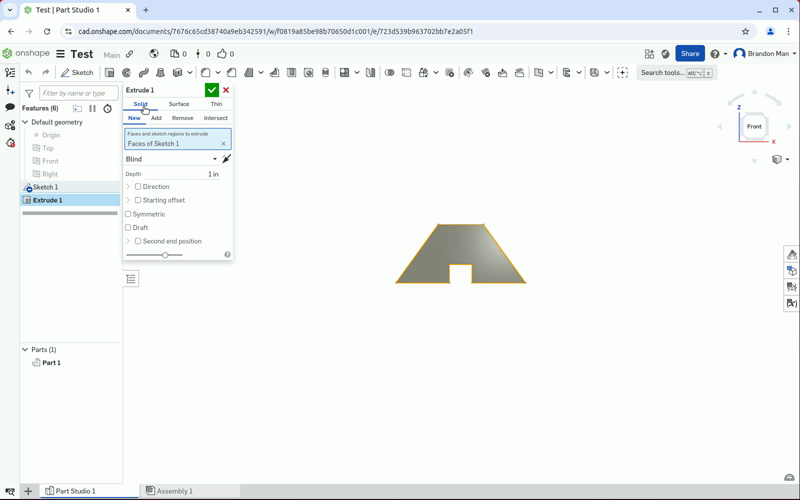
click(143, 106)
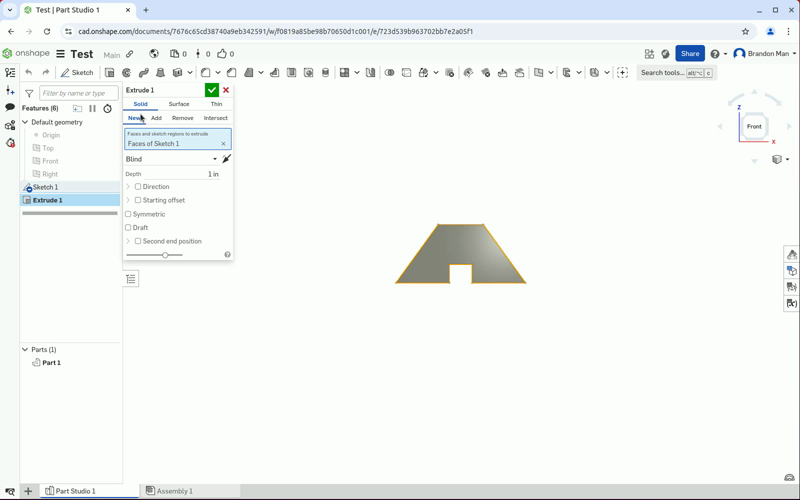
mouse_move(137, 120)
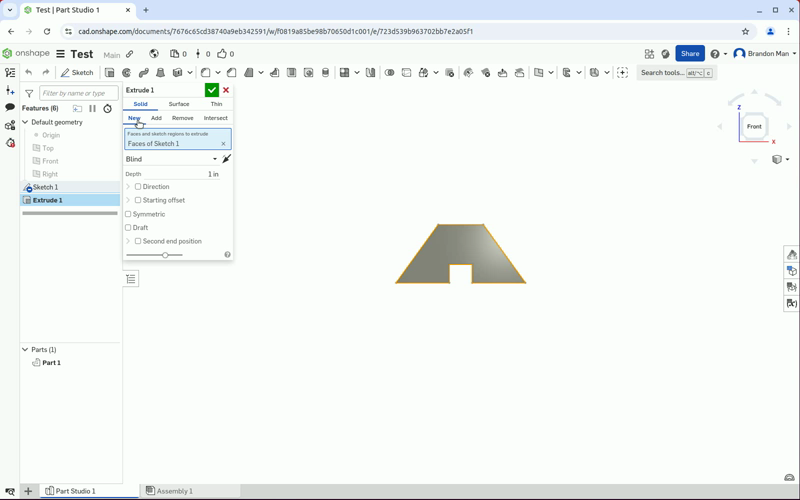
click(137, 120)
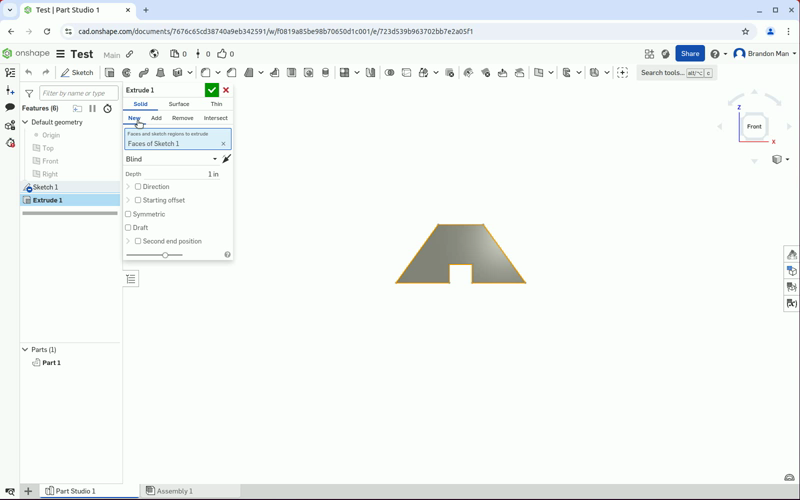
key(tab, 4)
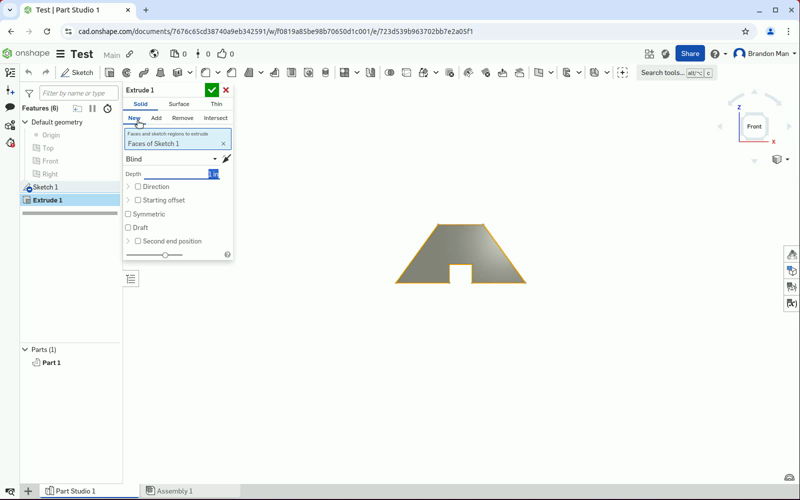
text(23.108)
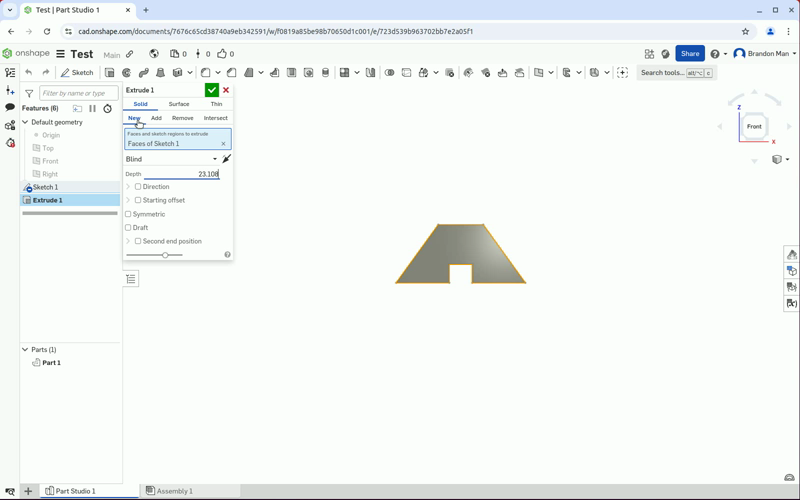
key(enter)
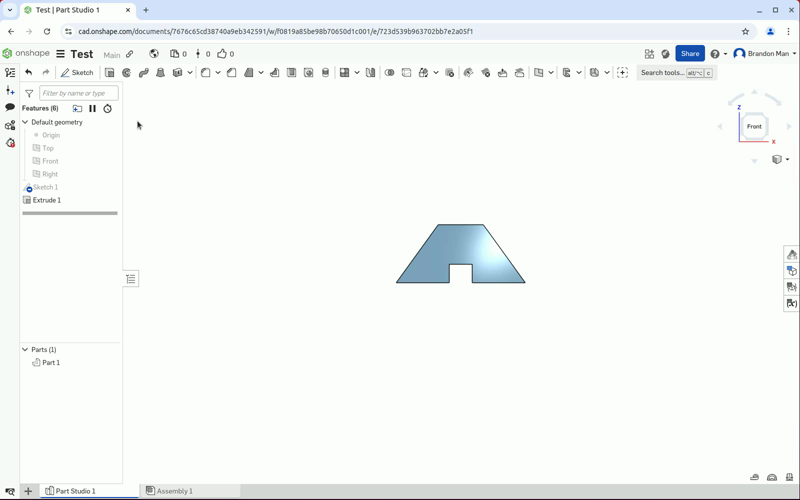
key(shift+h)
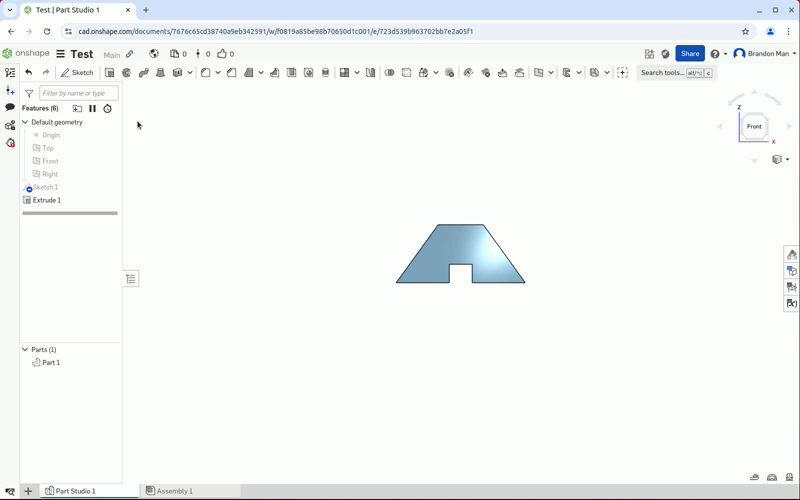
key(shift+h)
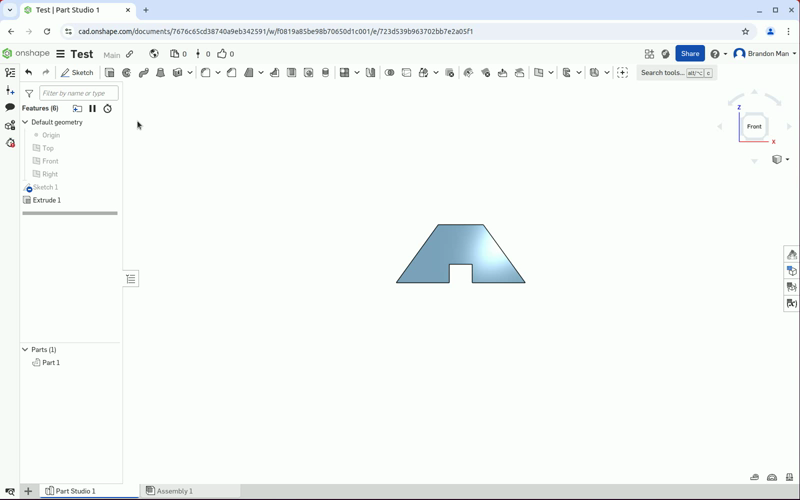
mouse_move(73, 189)
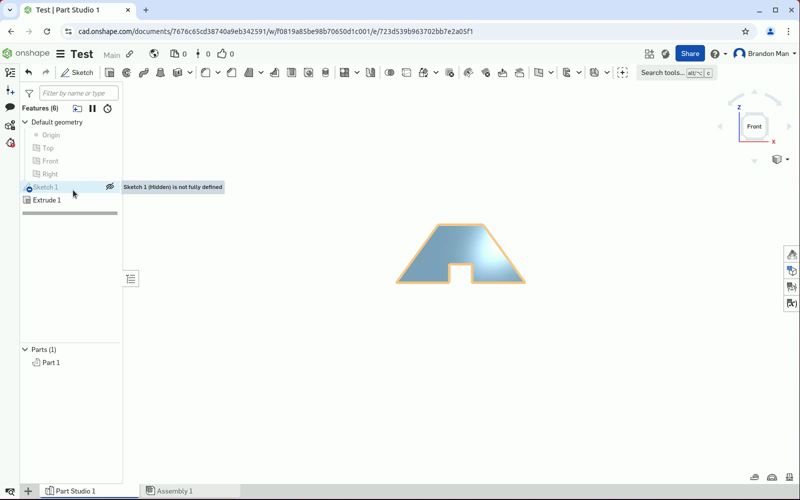
click(73, 189)
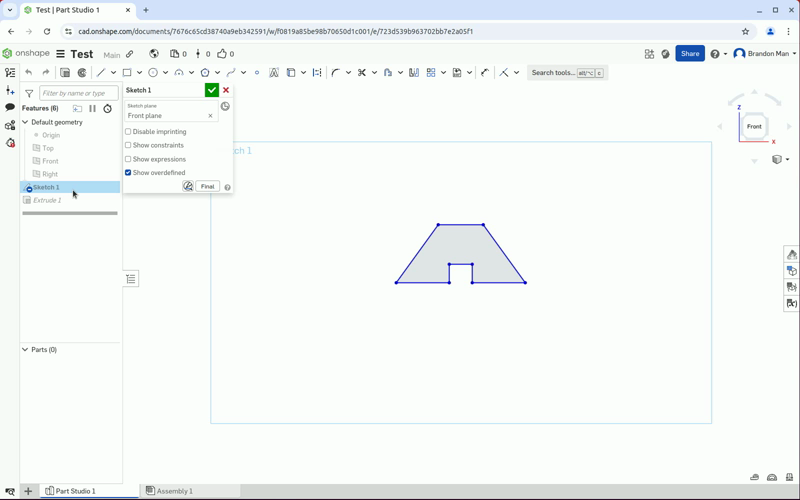
mouse_move(229, 92)
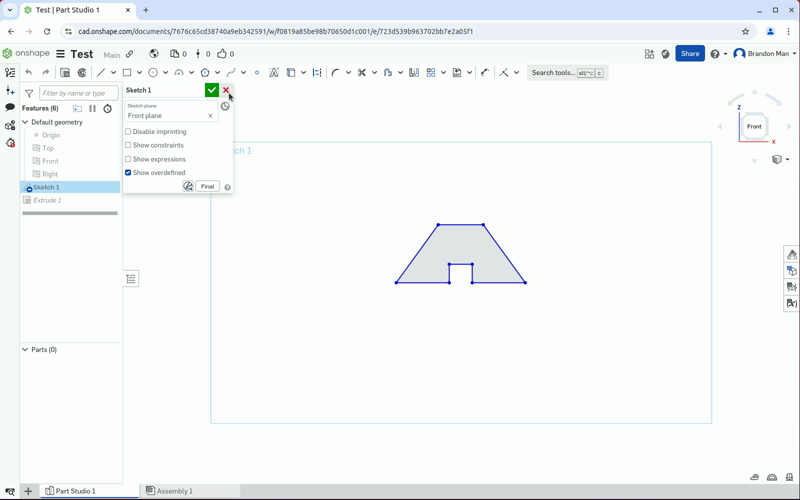
click(229, 92)
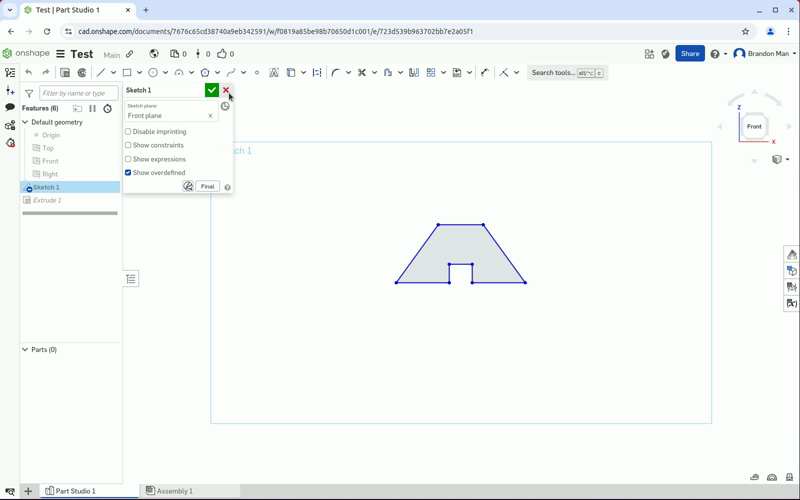
key(shift+s)
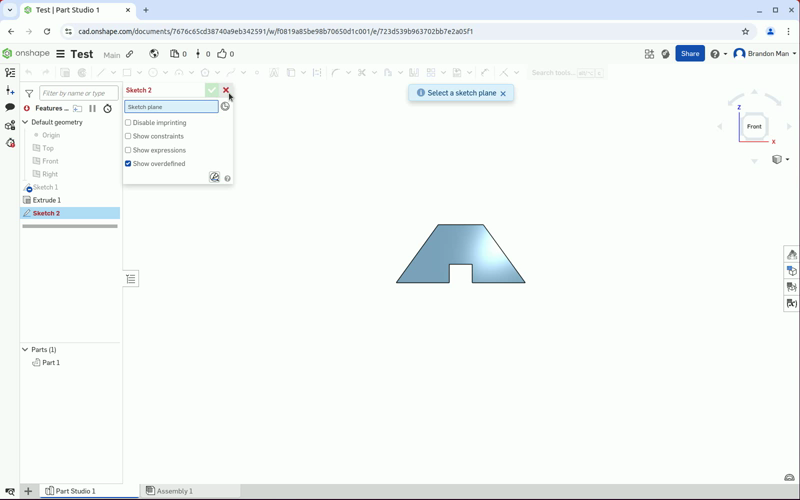
mouse_move(73, 163)
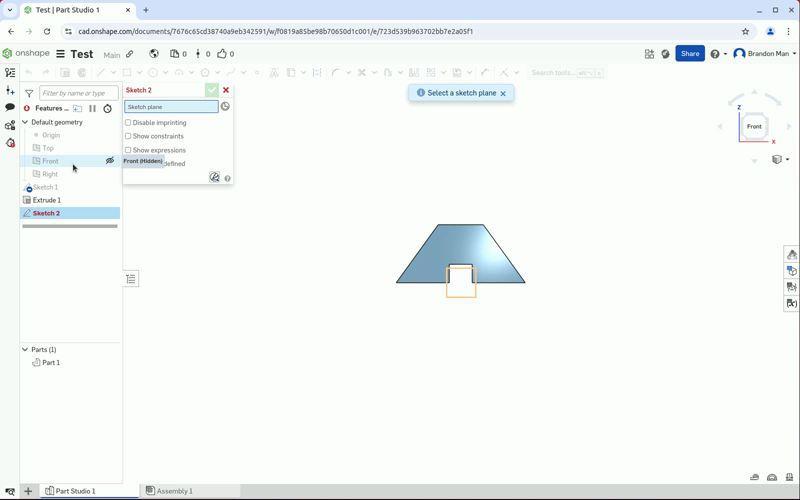
click(73, 163)
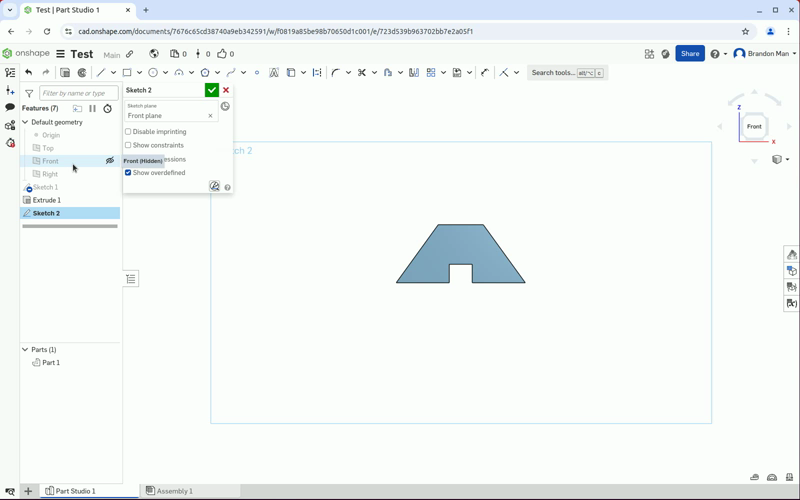
mouse_move(73, 352)
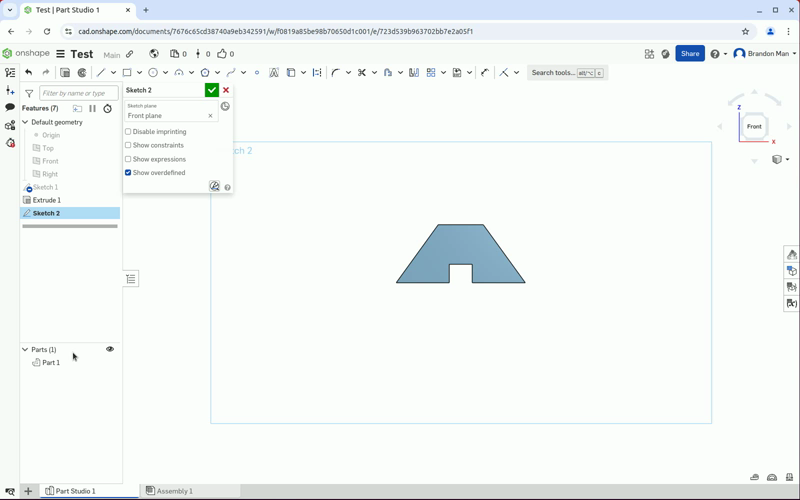
key(y)
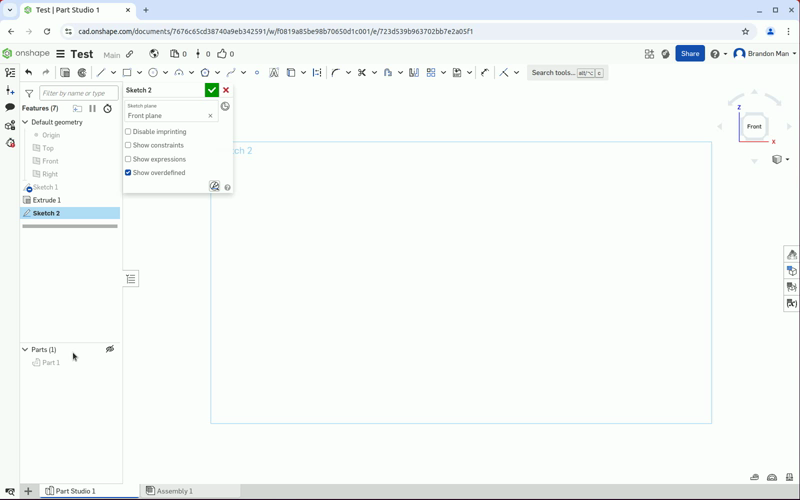
key(l)
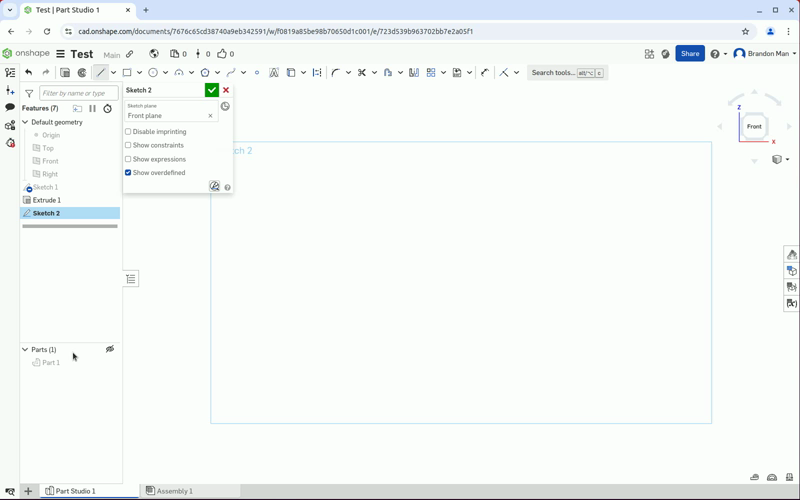
key_down(shift)
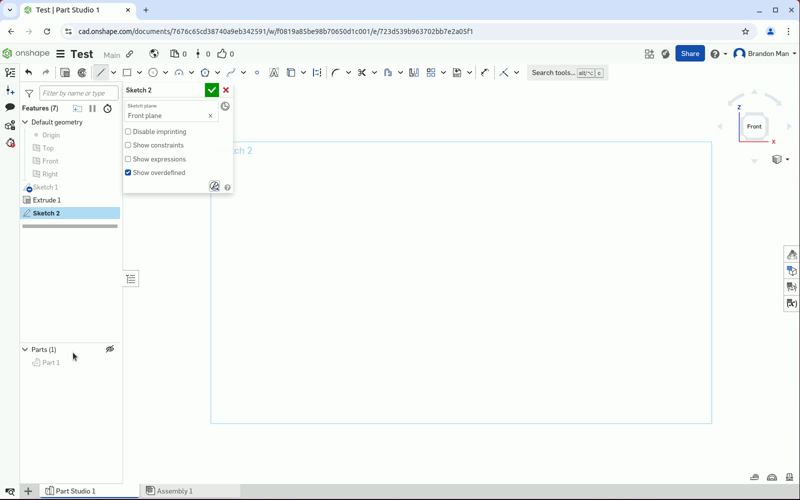
mouse_move(450, 282)
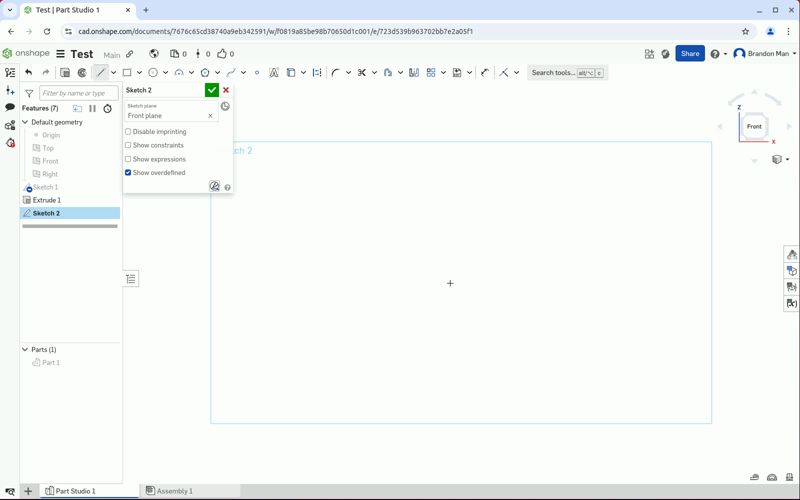
click(450, 282)
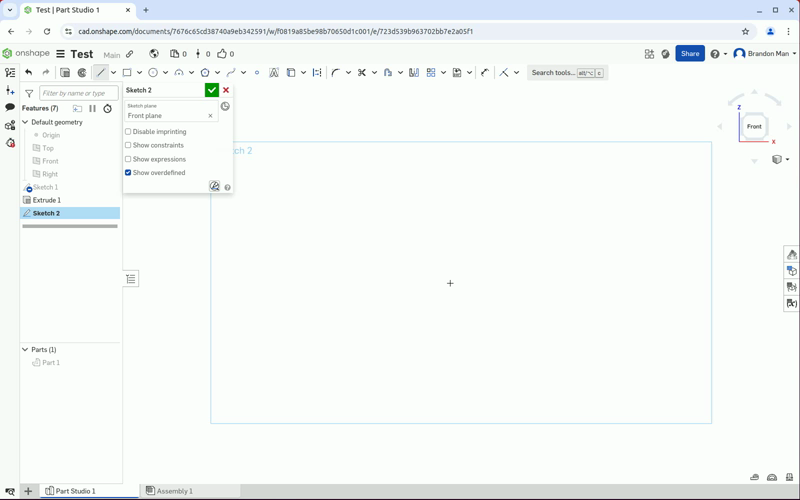
key_up(shift)
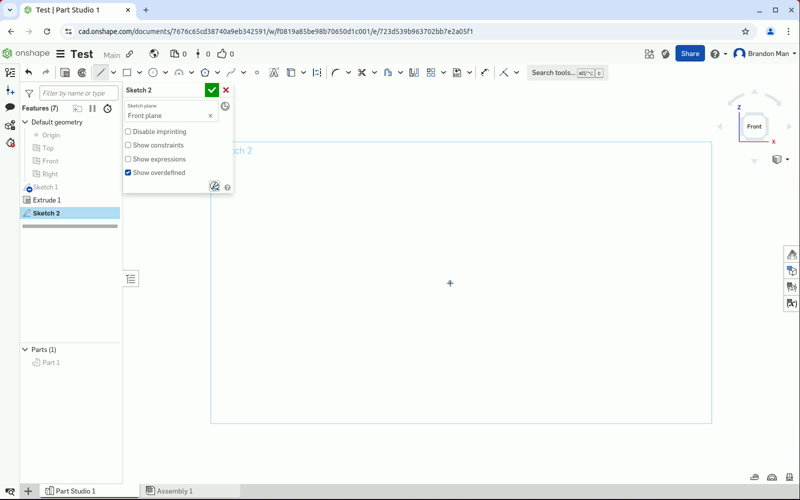
key_down(shift)
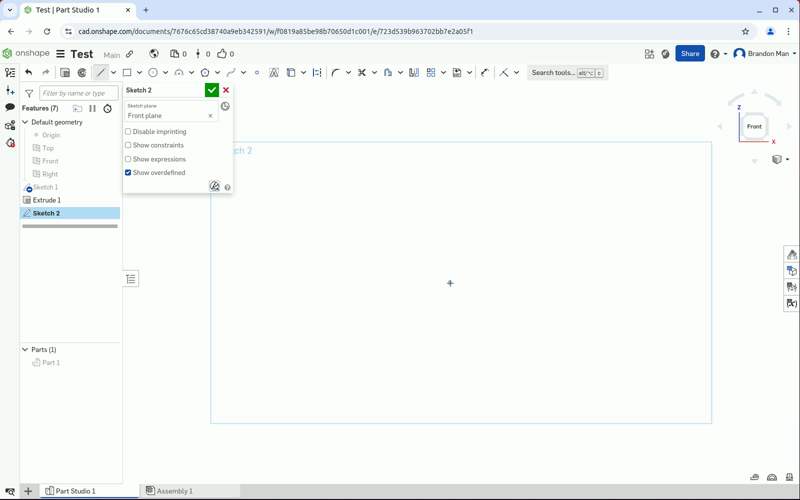
mouse_move(480, 282)
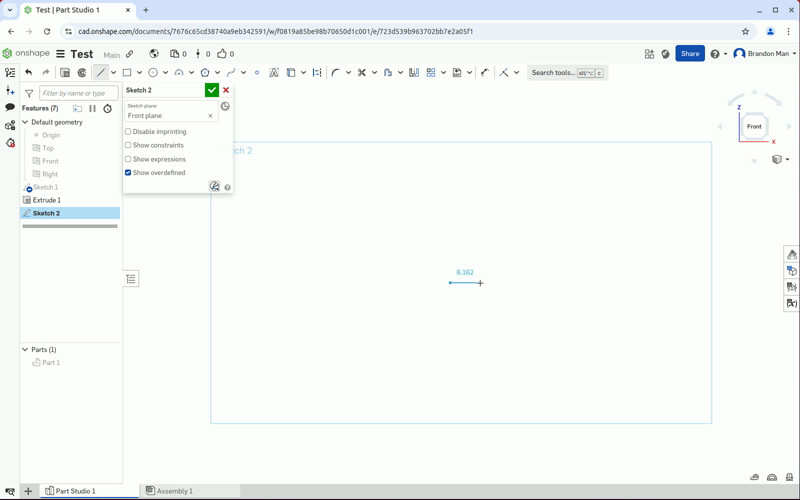
mouse_move(473, 282)
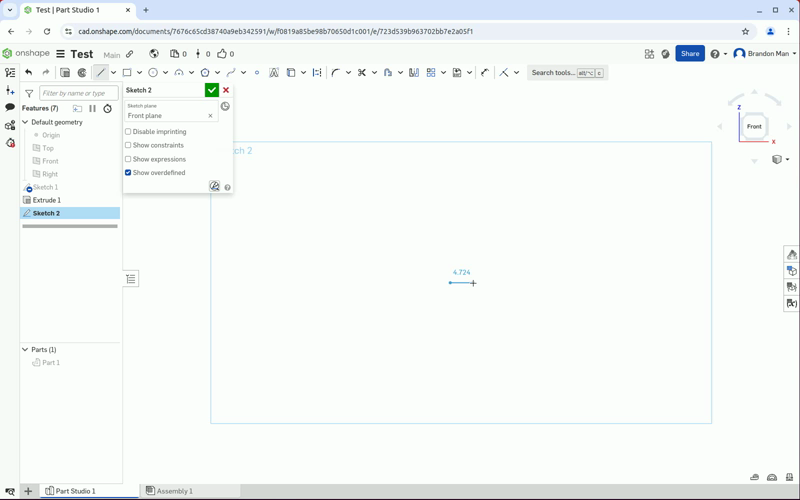
click(473, 282)
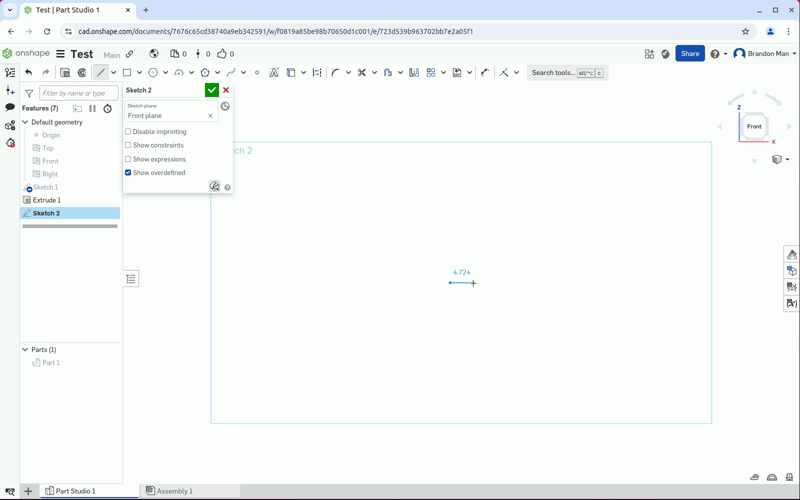
key_up(shift)
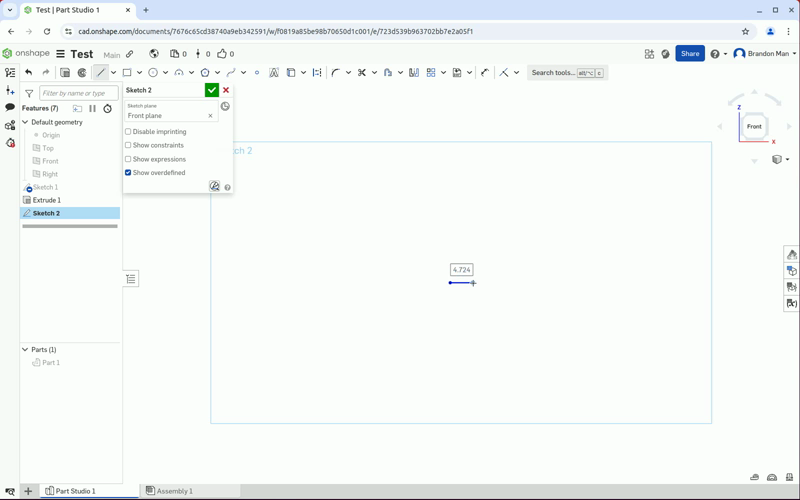
key_down(shift)
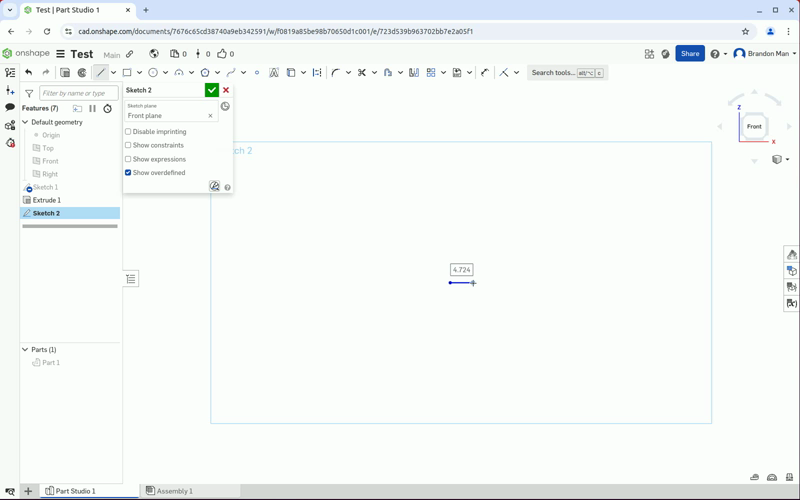
mouse_move(503, 282)
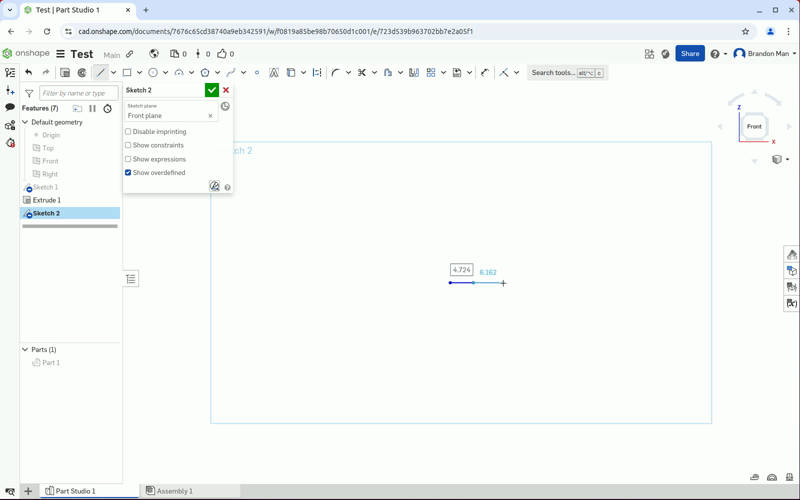
mouse_move(473, 262)
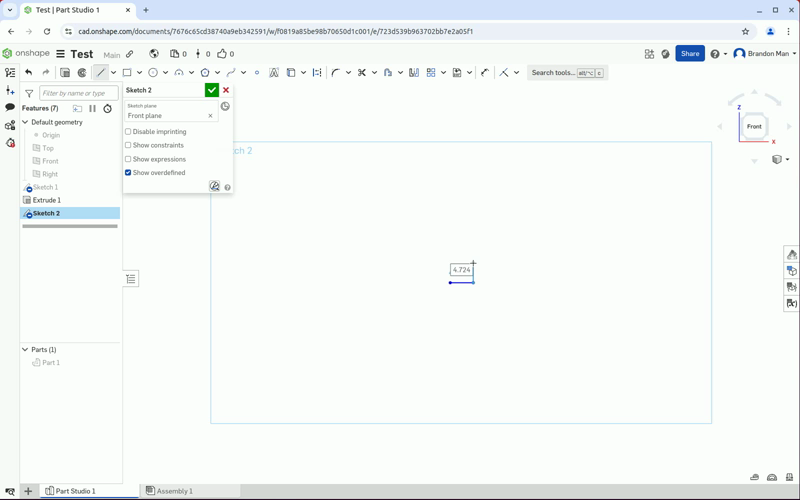
click(473, 262)
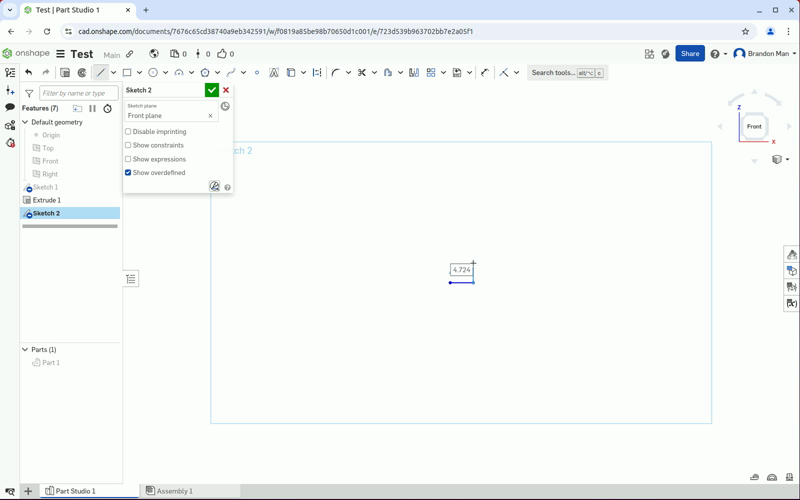
key_up(shift)
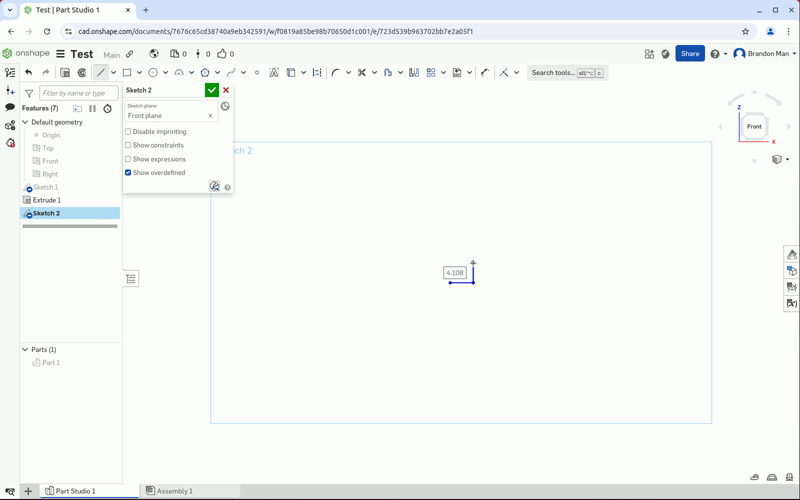
key_down(shift)
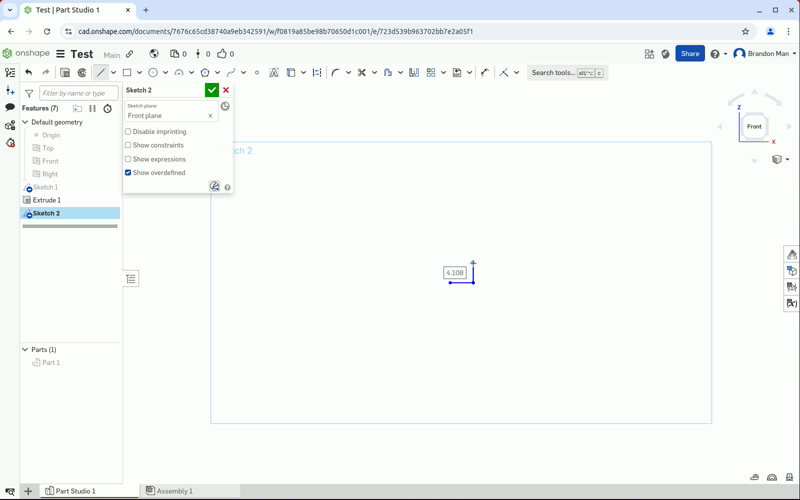
mouse_move(503, 262)
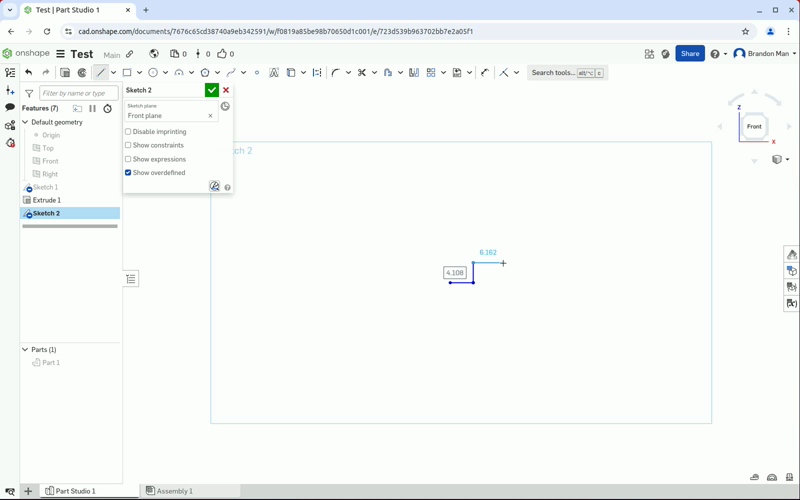
mouse_move(450, 262)
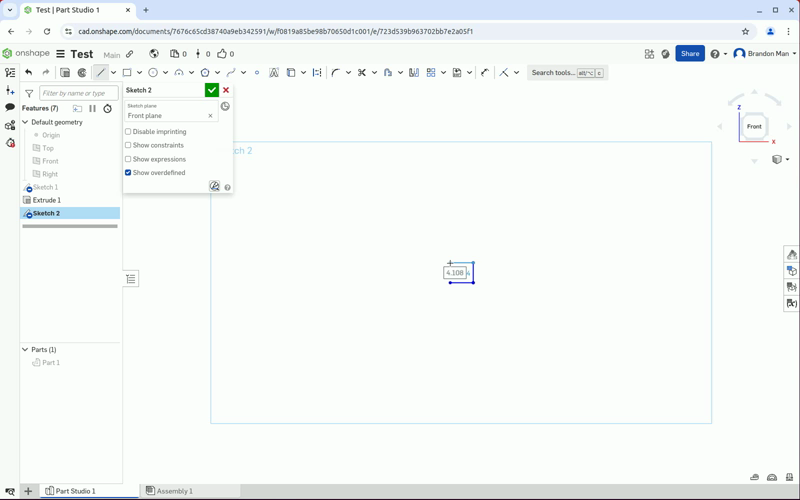
click(450, 262)
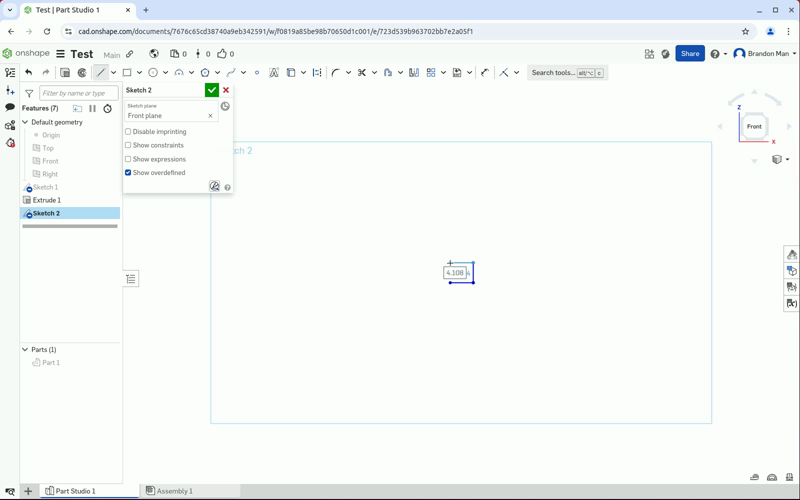
key_up(shift)
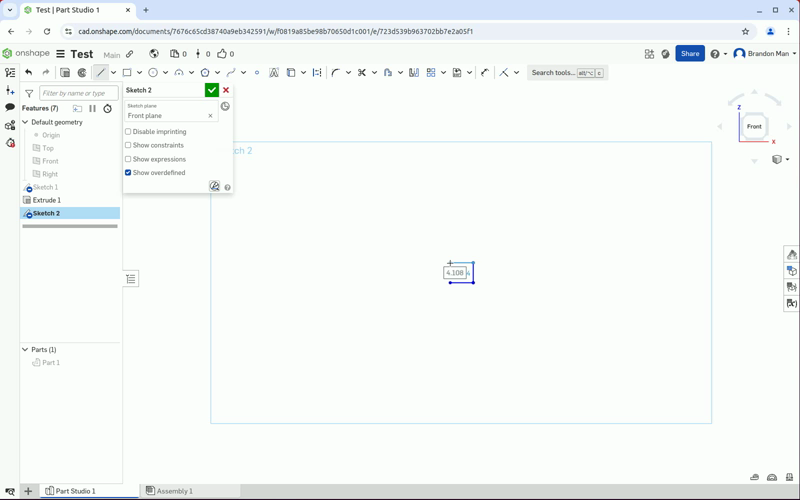
mouse_move(480, 262)
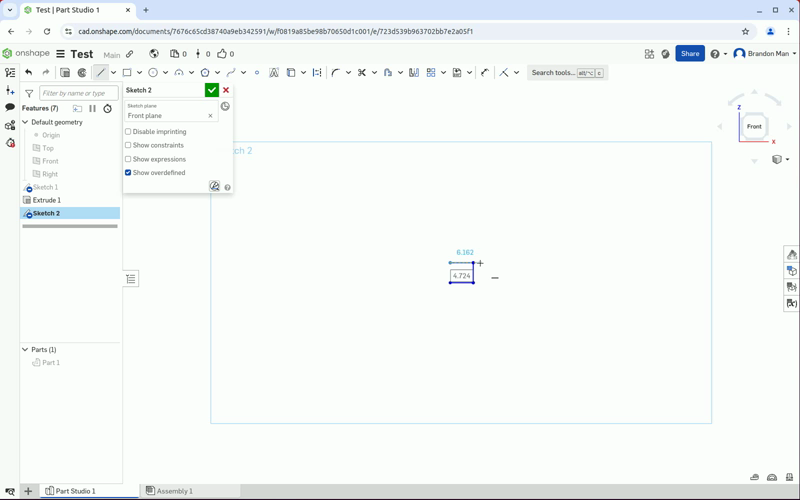
key_down(shift)
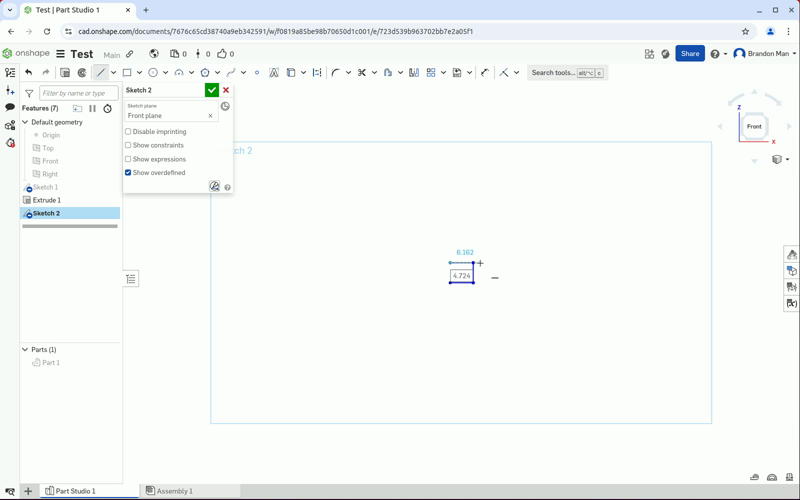
mouse_move(450, 282)
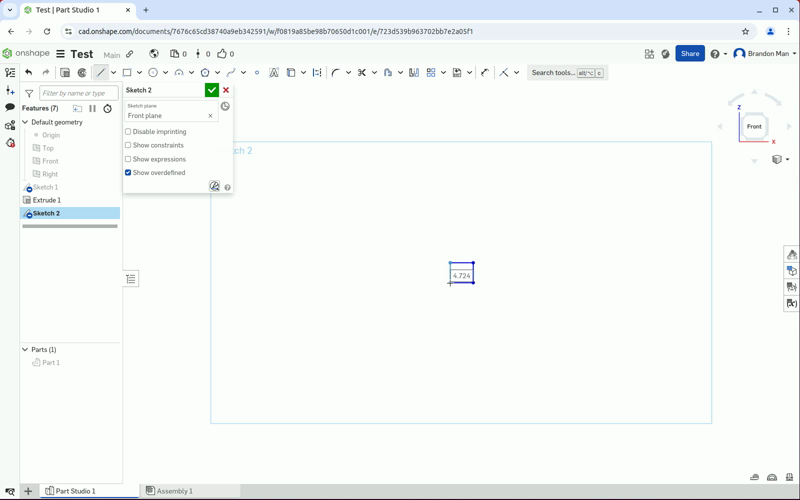
key_up(shift)
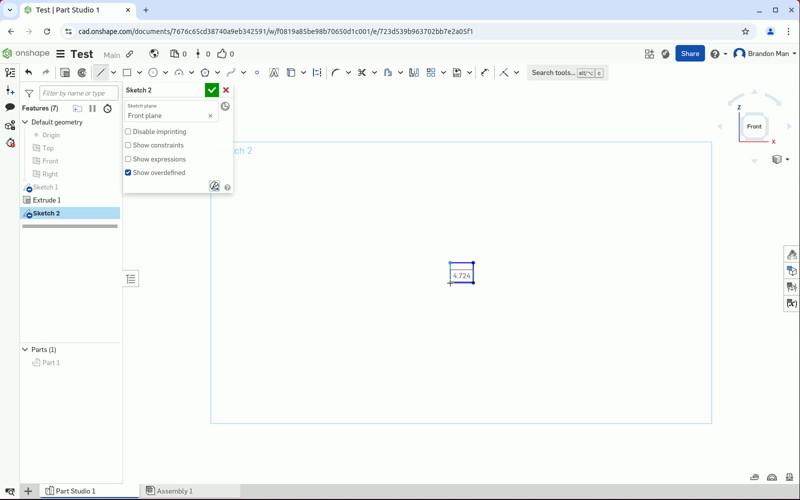
click(450, 282)
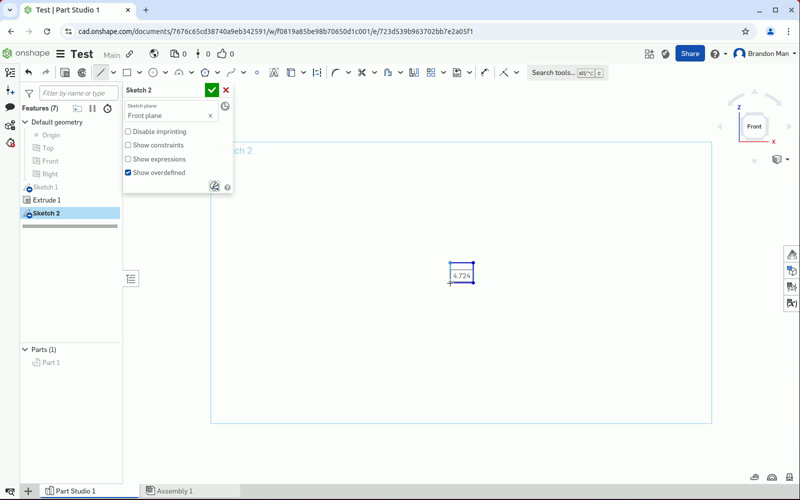
key(esc)
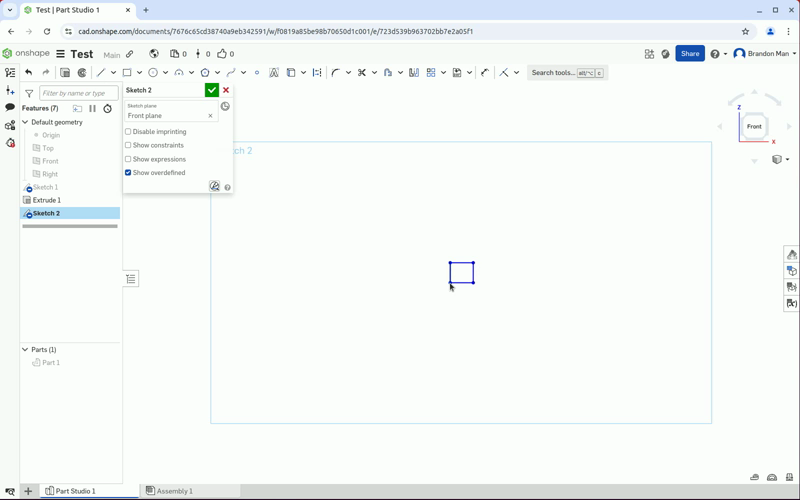
mouse_move(452, 268)
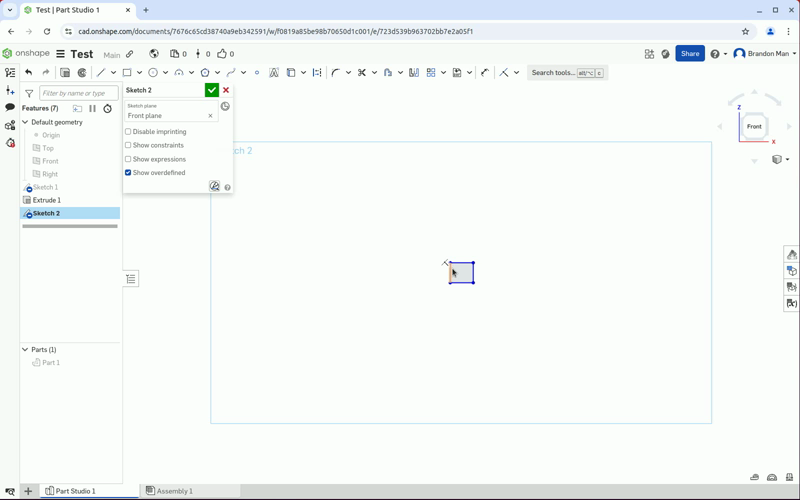
scroll(6)
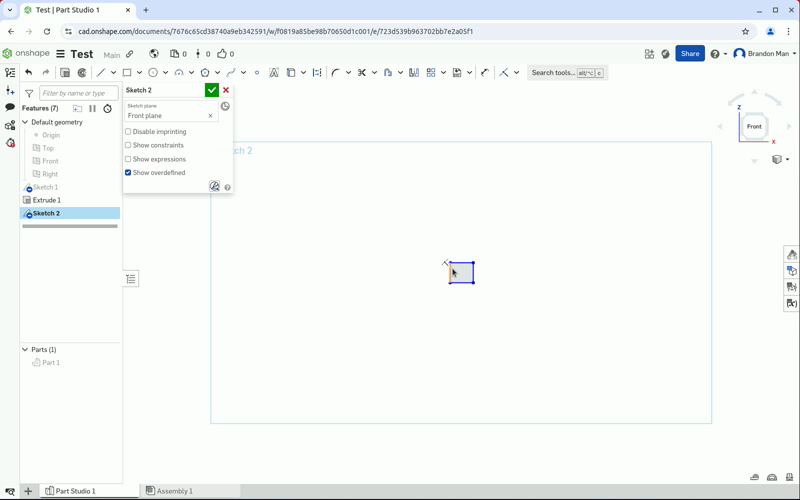
scroll(6)
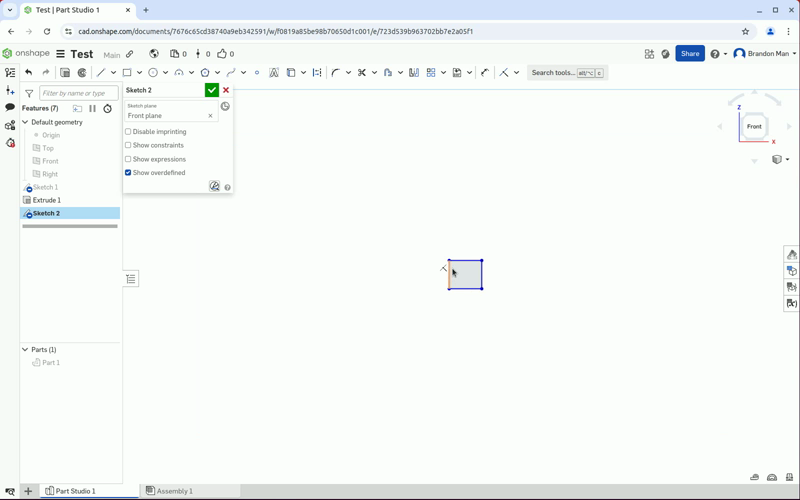
scroll(6)
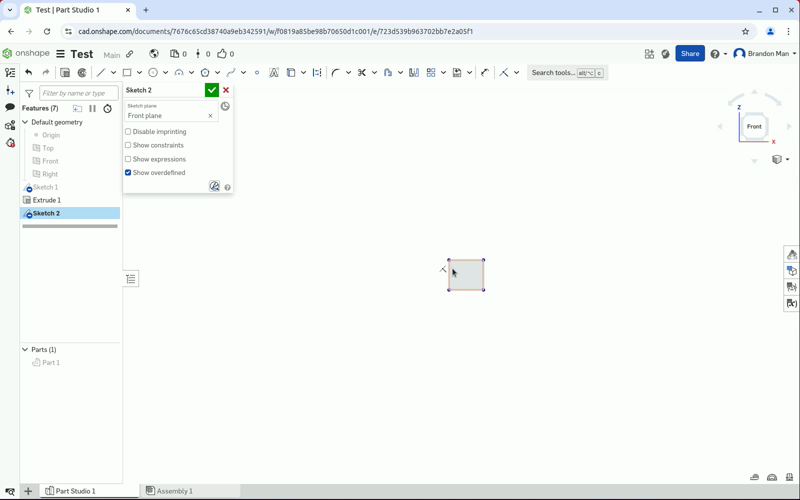
scroll(6)
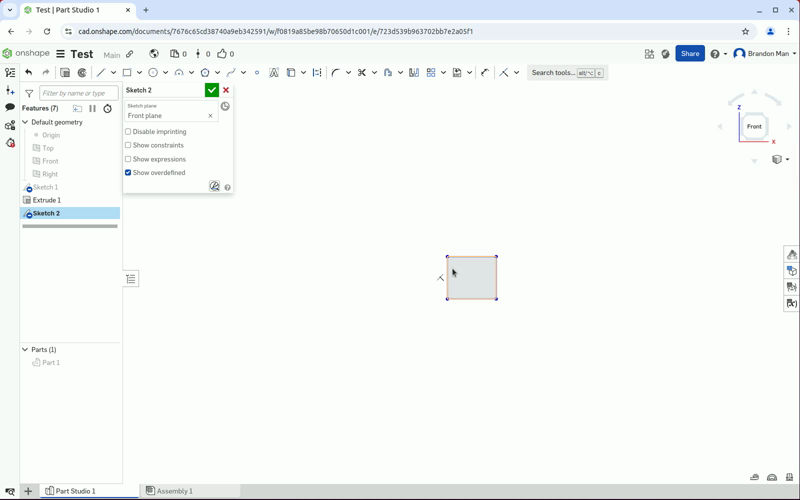
scroll(6)
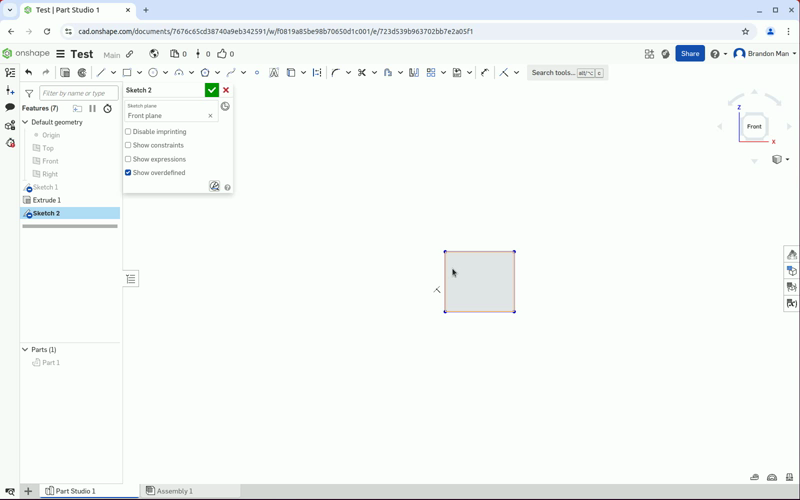
scroll(6)
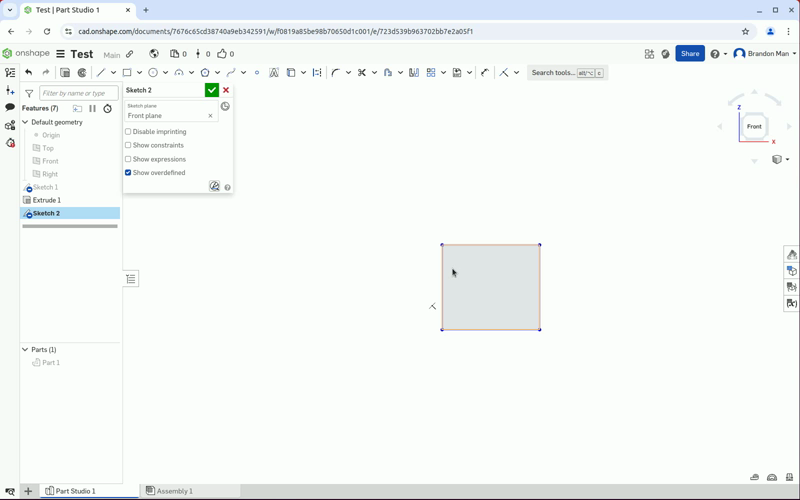
scroll(6)
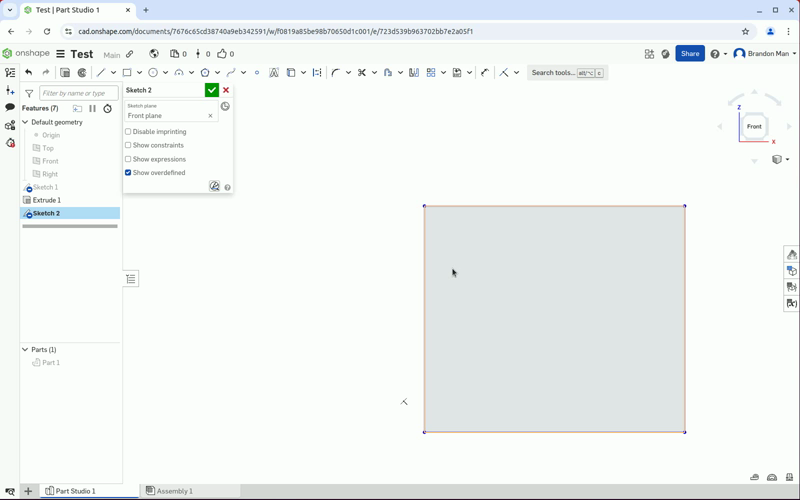
click(452, 268)
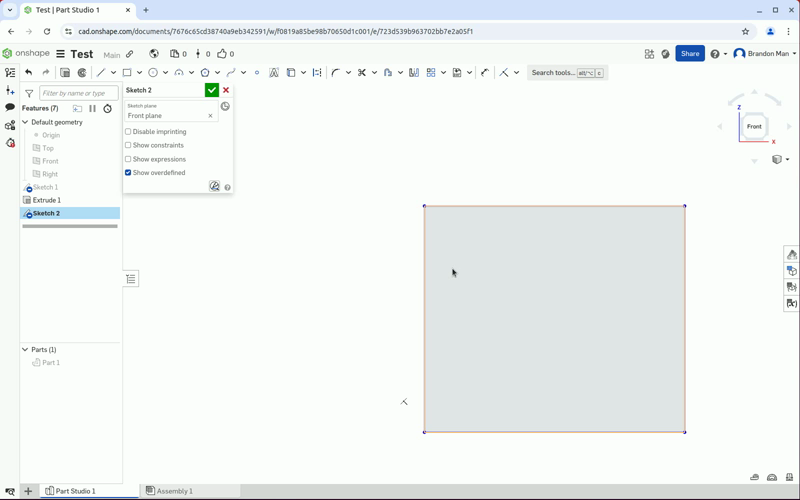
scroll(-6)
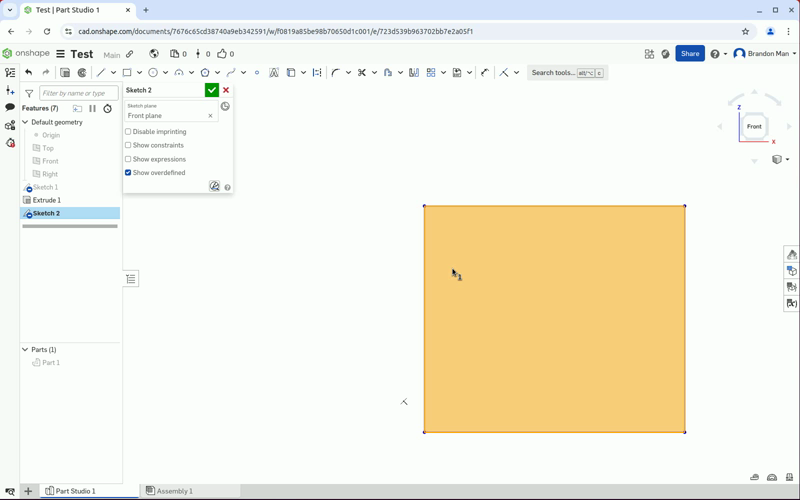
scroll(-6)
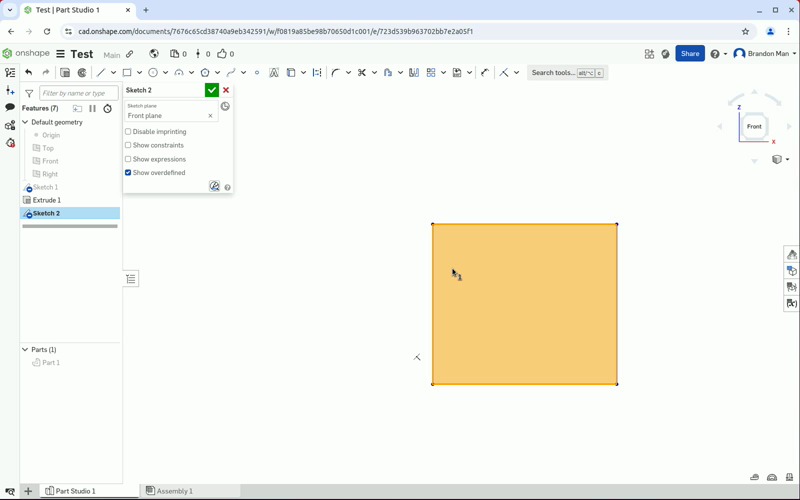
scroll(-6)
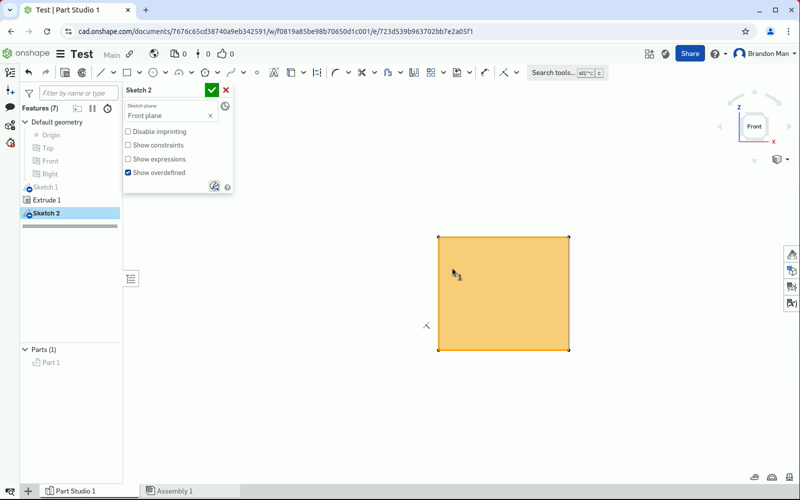
scroll(-6)
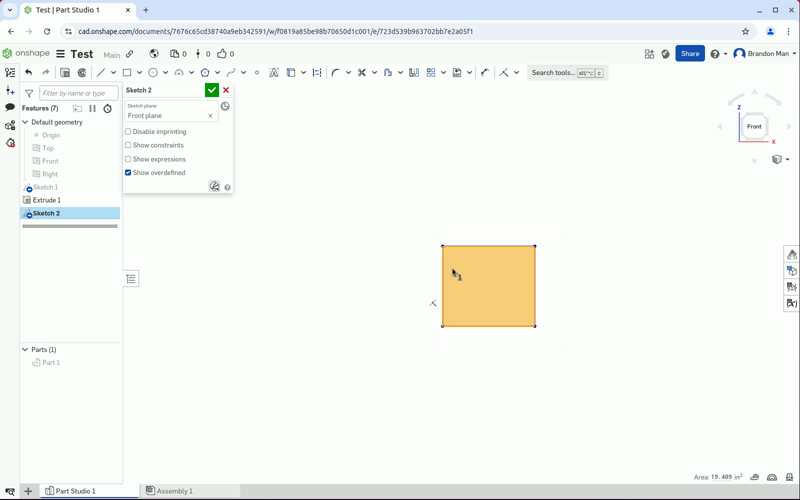
scroll(-6)
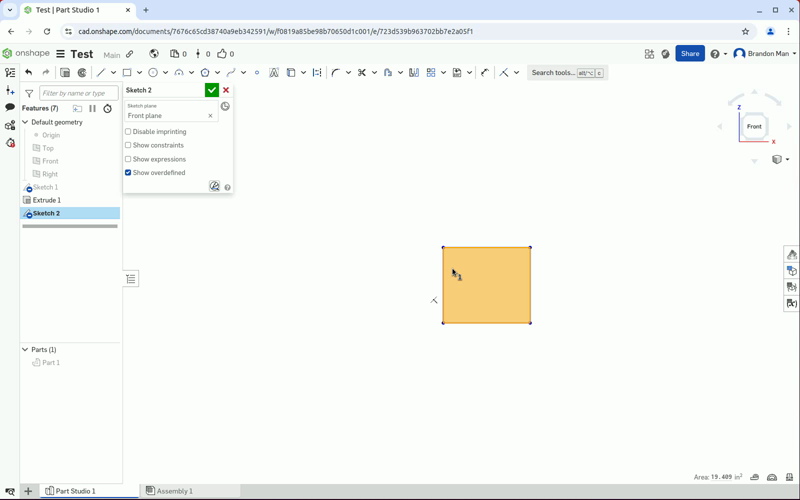
scroll(-6)
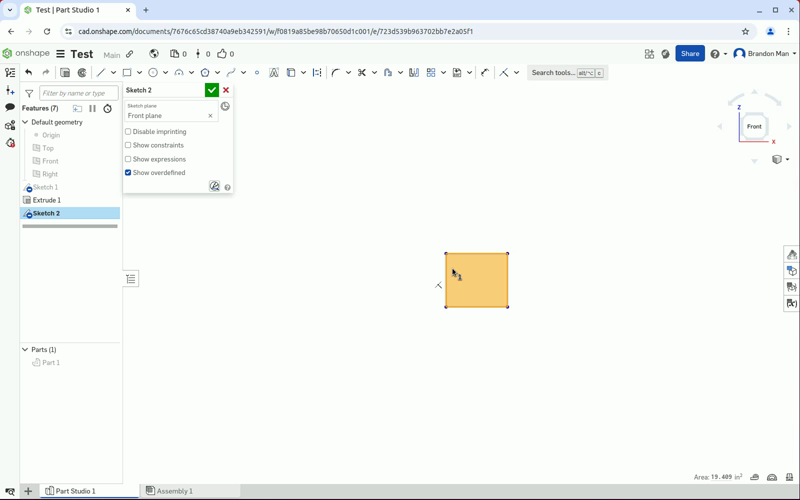
scroll(-6)
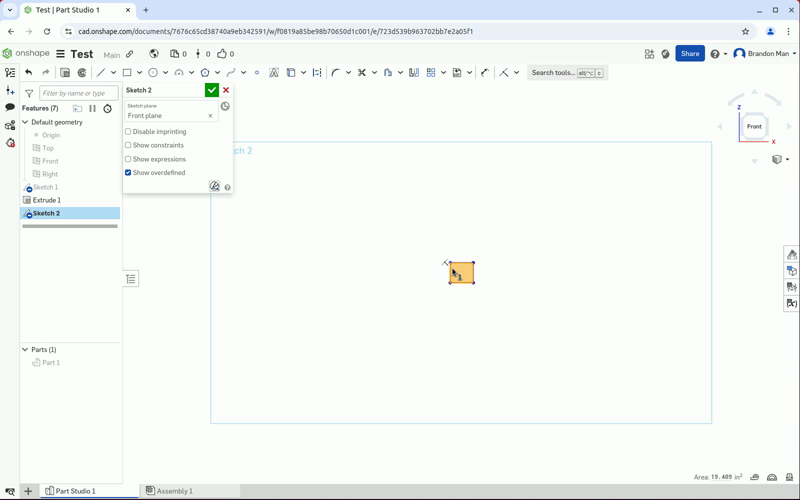
mouse_move(73, 352)
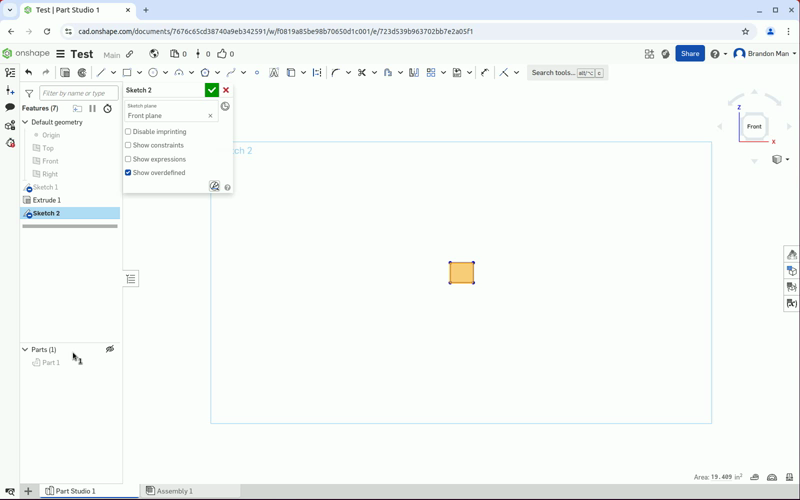
key(shift+y)
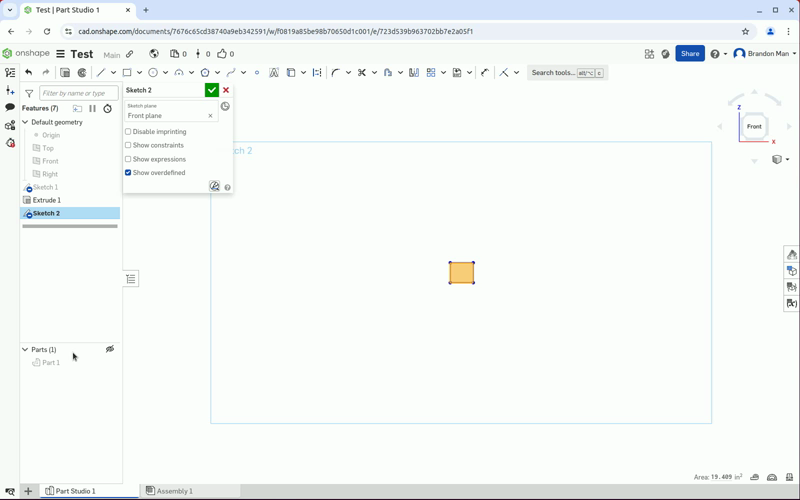
key(shift+e)
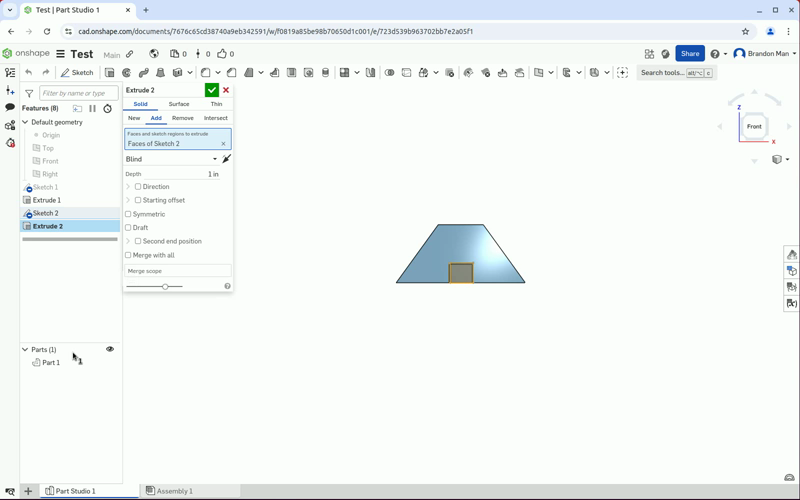
mouse_move(143, 106)
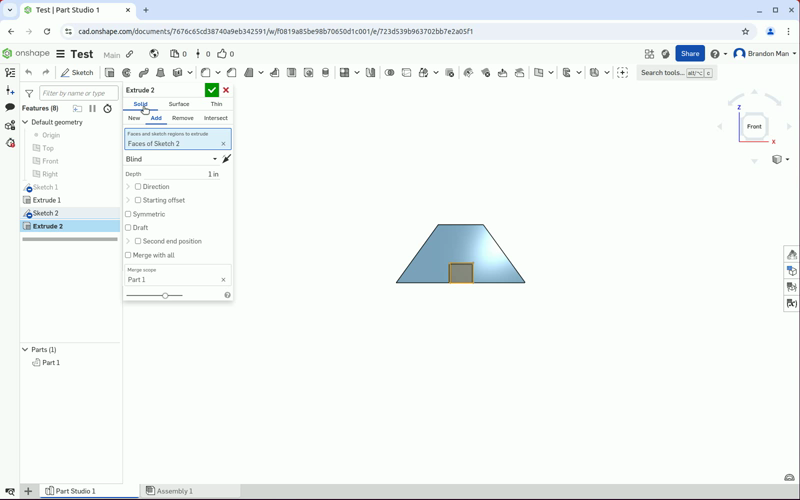
click(143, 106)
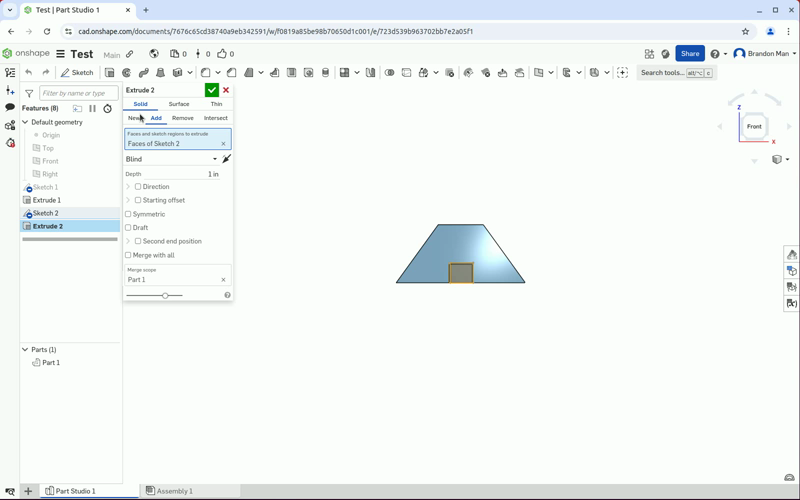
mouse_move(137, 120)
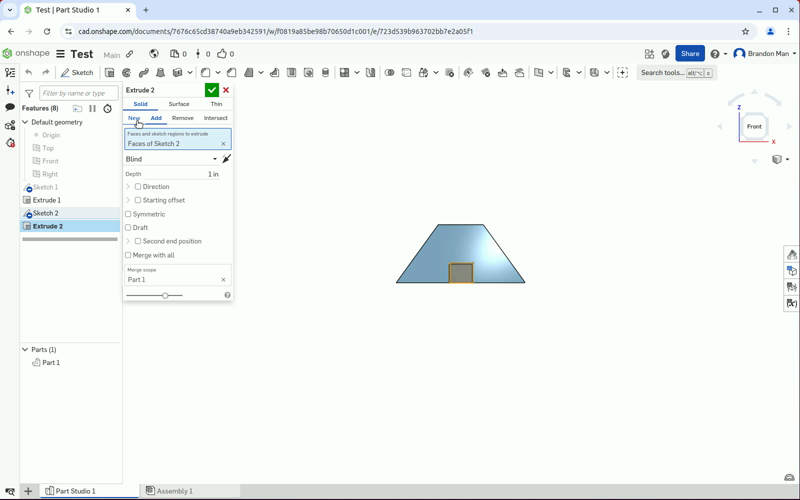
click(137, 120)
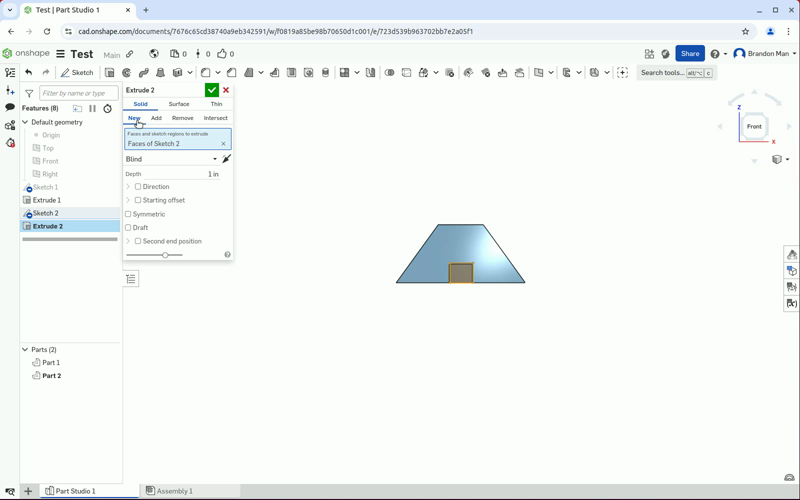
key(tab, 4)
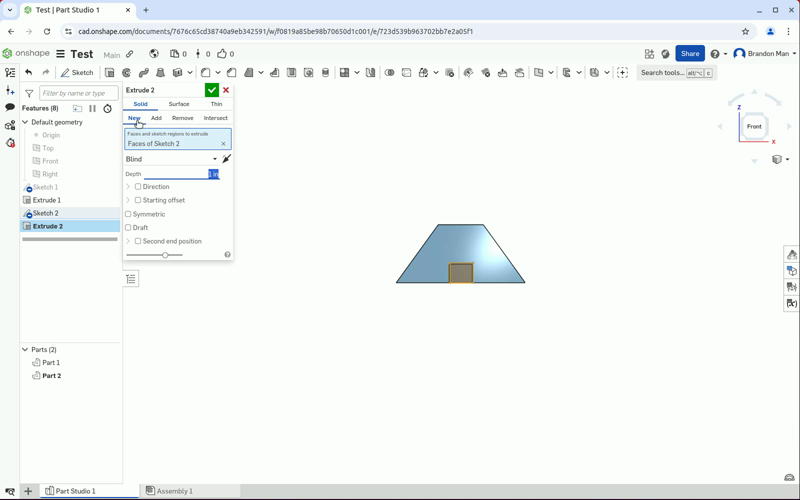
text(23.108)
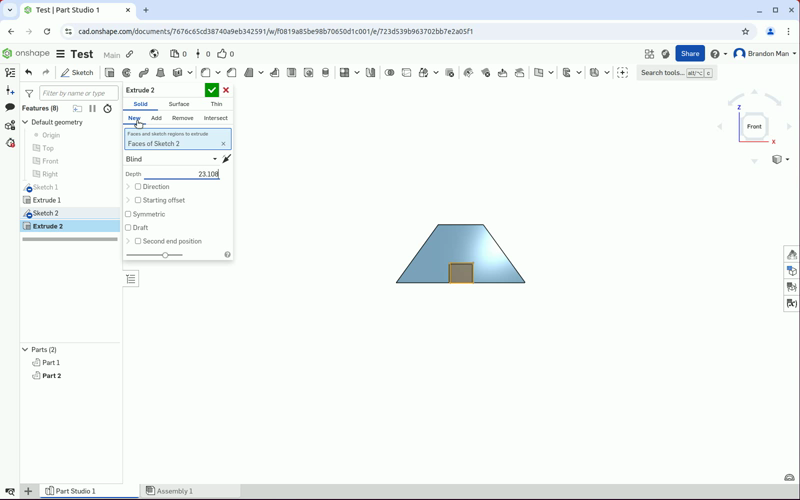
key(enter)
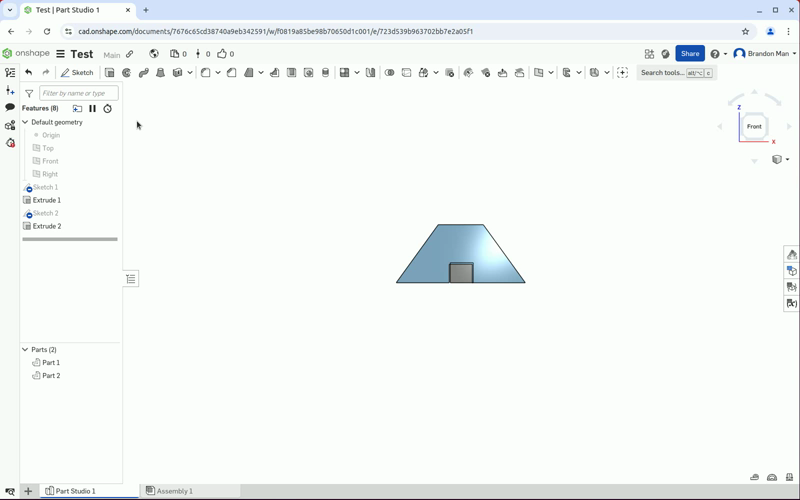
key(shift+h)
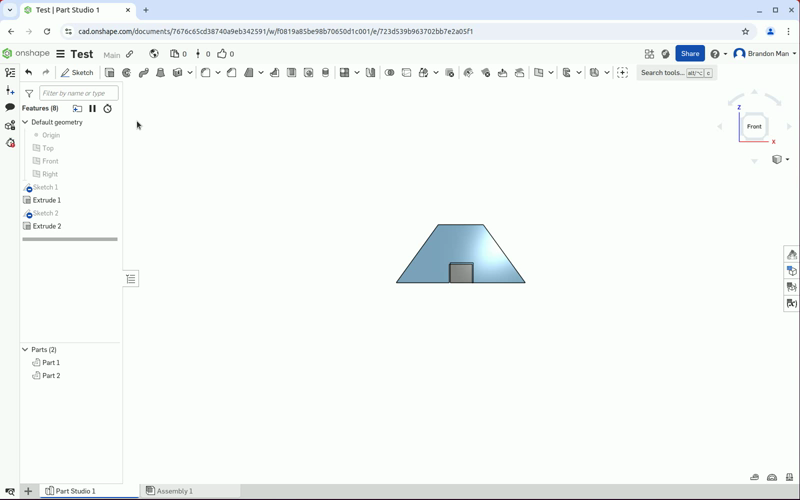
key(shift+h)
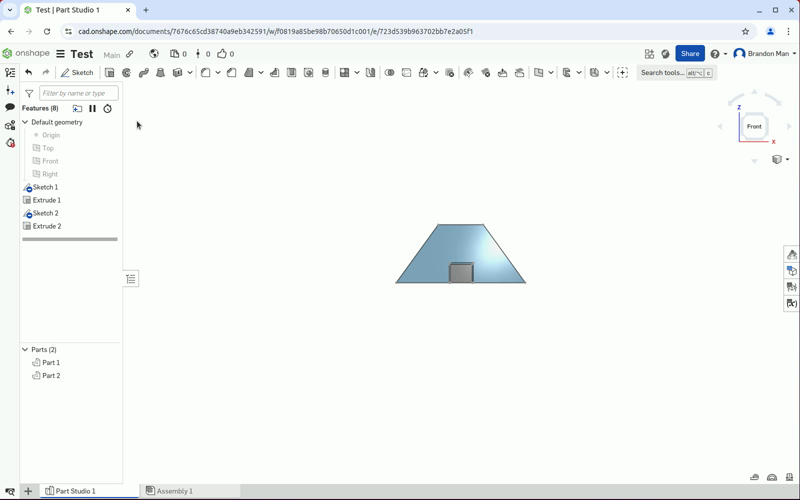
key(shift+7)
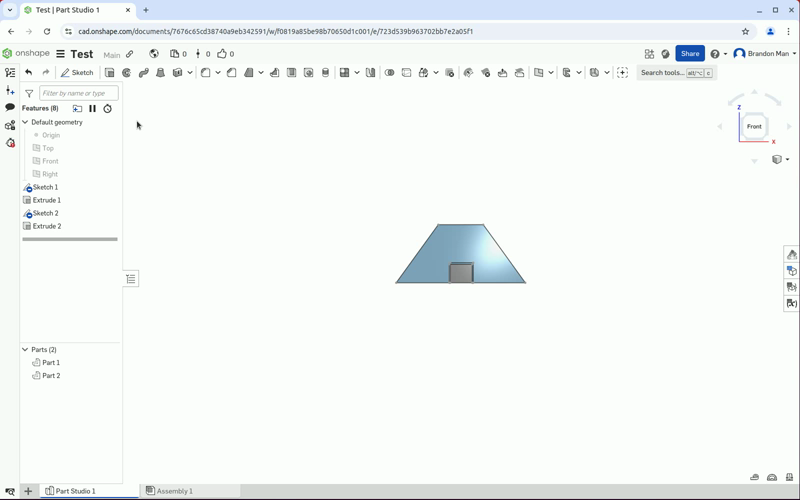
key(left, 2)
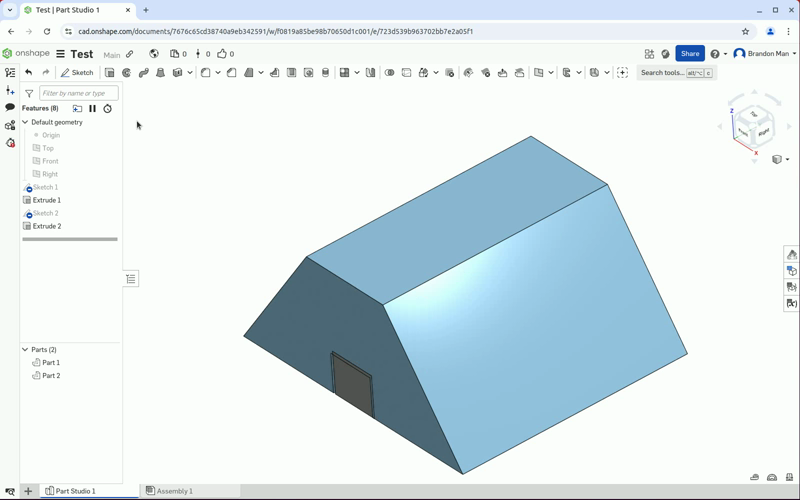
key(down, 2)
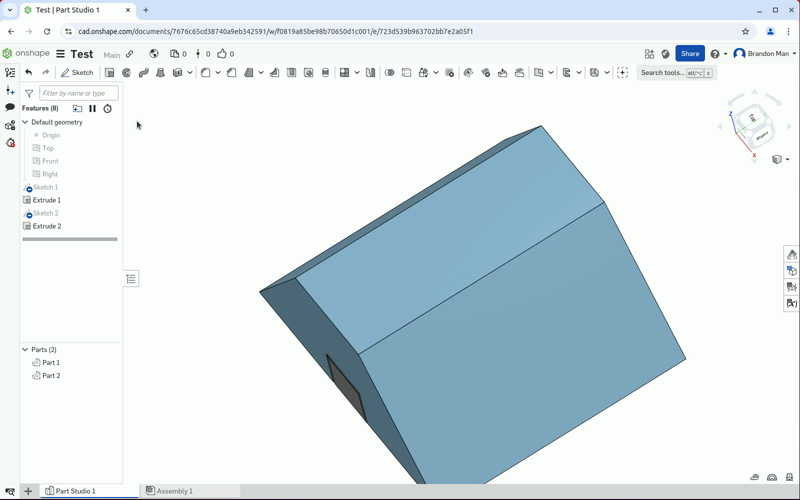
key(up, 2)
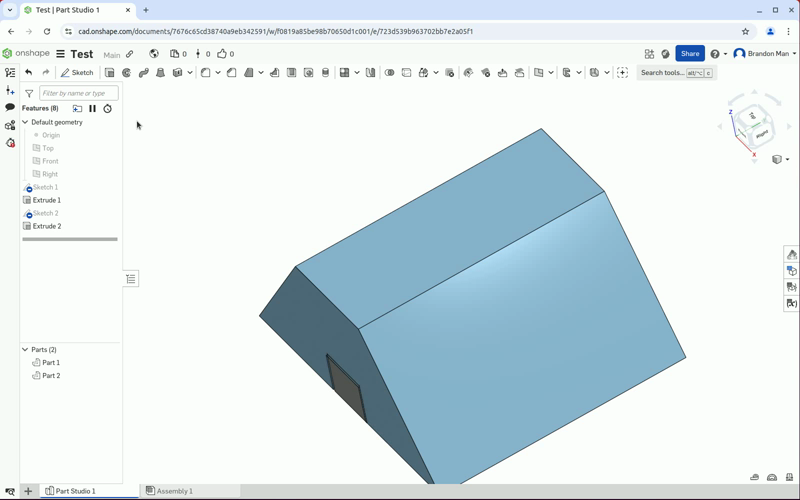
key(right, 2)
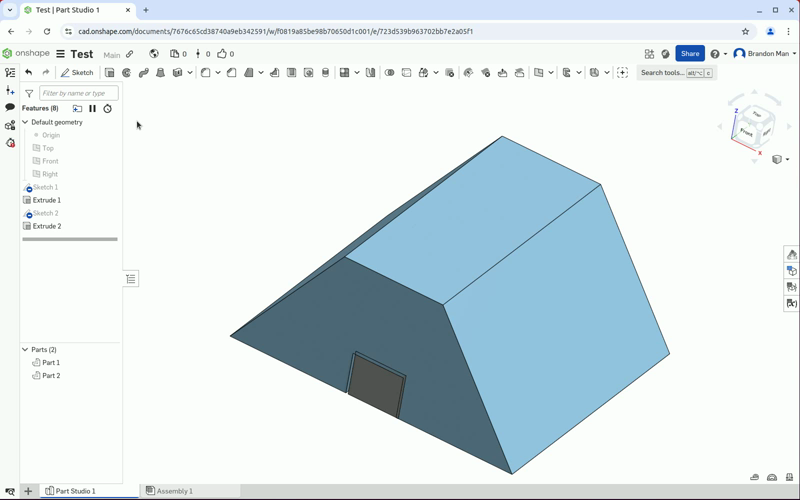
mouse_move(73, 189)
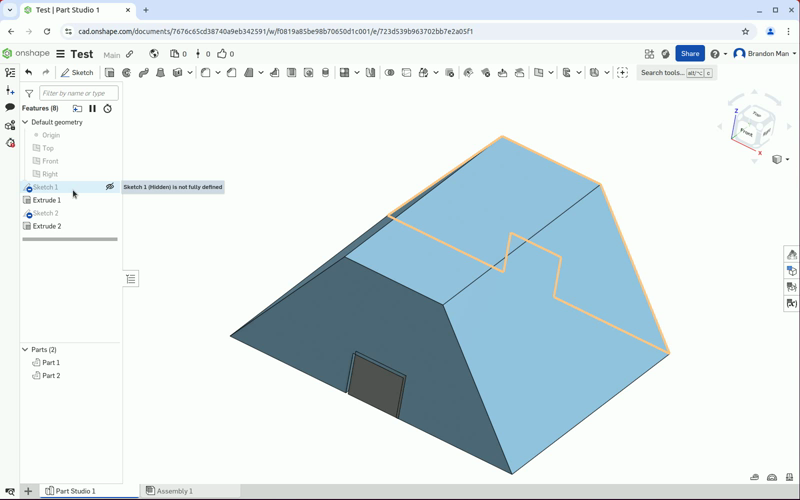
click(73, 189)